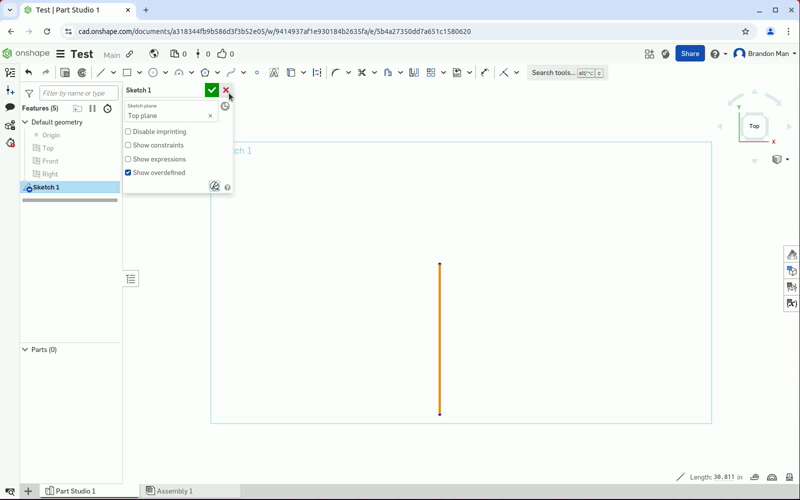
key(shift+h)
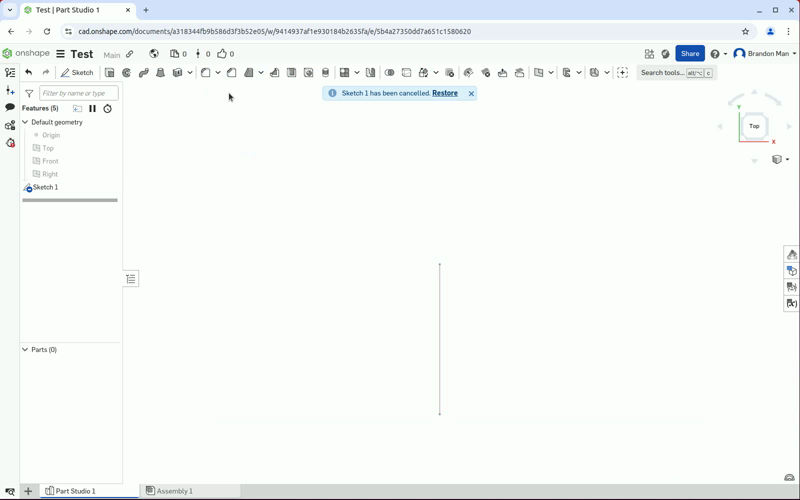
key(shift+s)
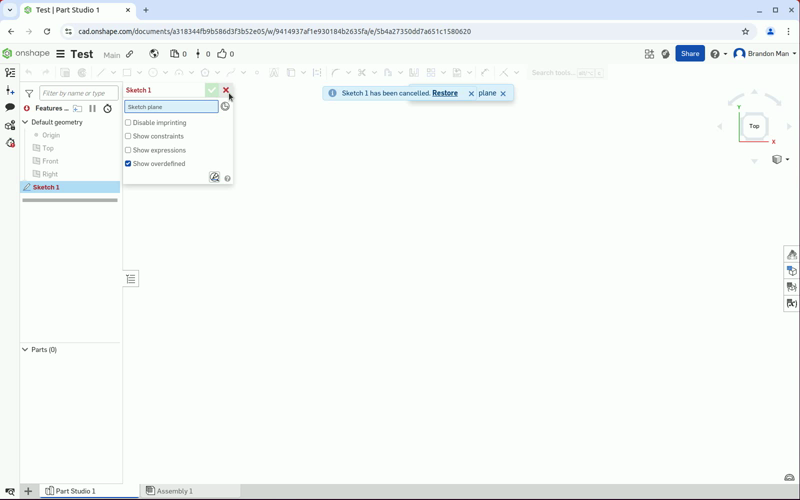
mouse_move(73, 150)
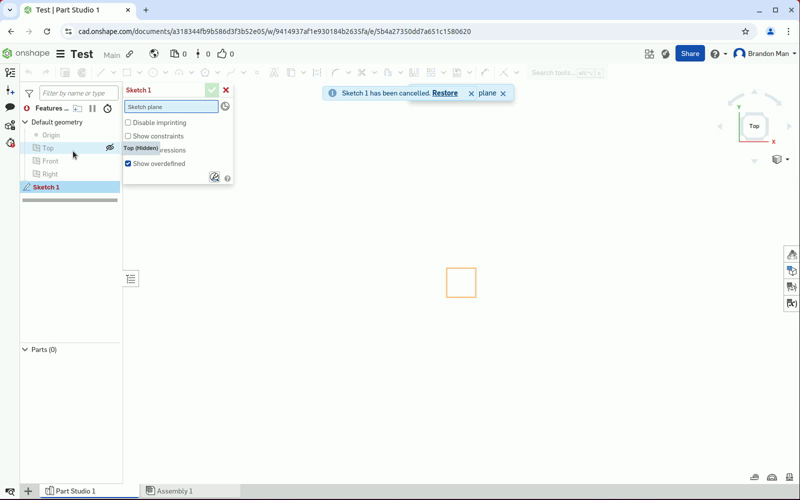
click(73, 150)
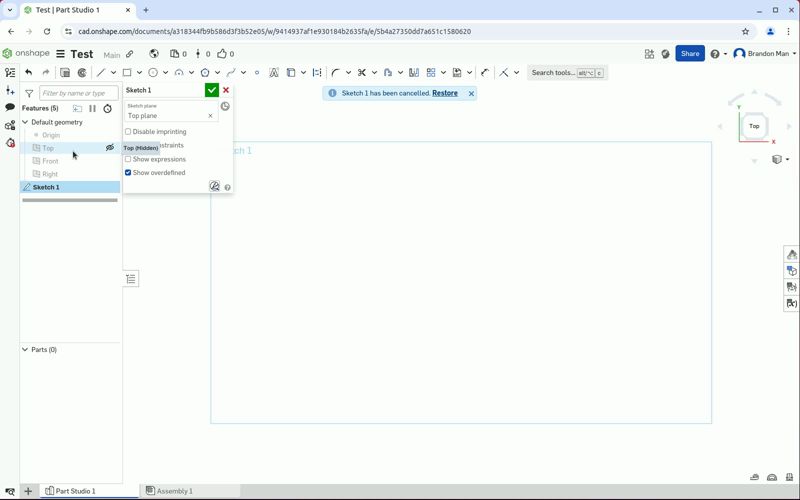
mouse_move(73, 352)
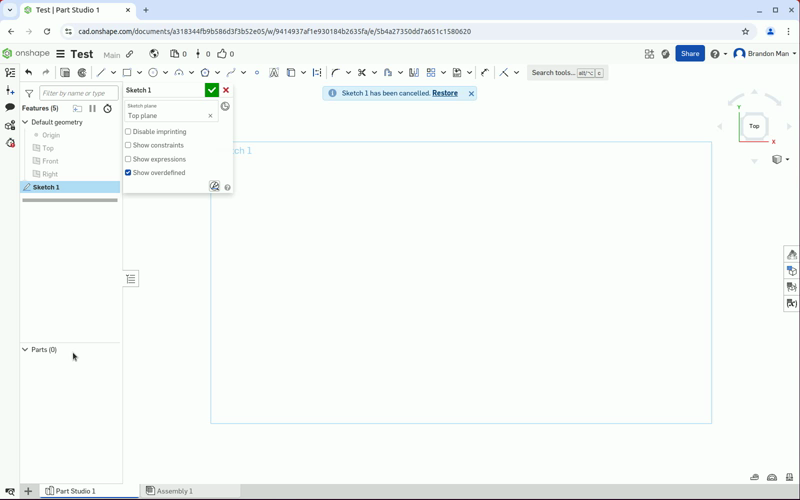
key(y)
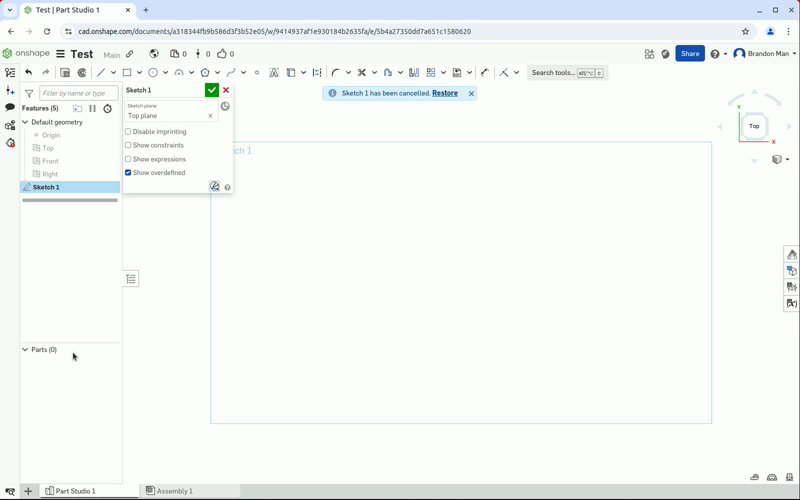
key(l)
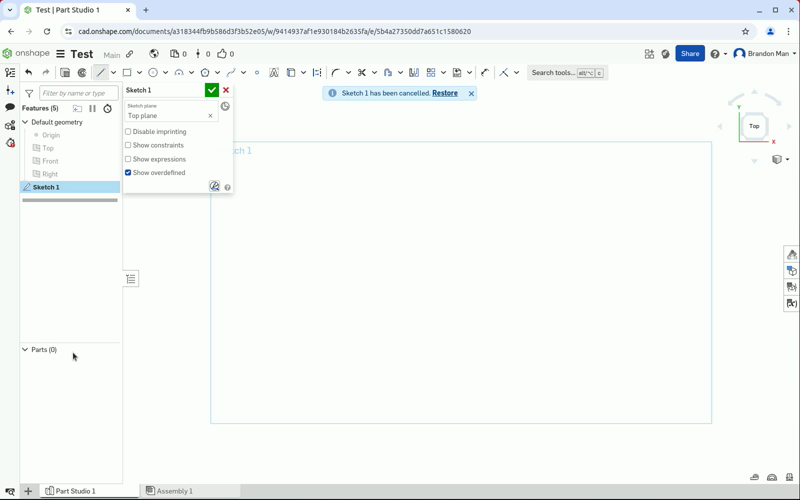
key_down(shift)
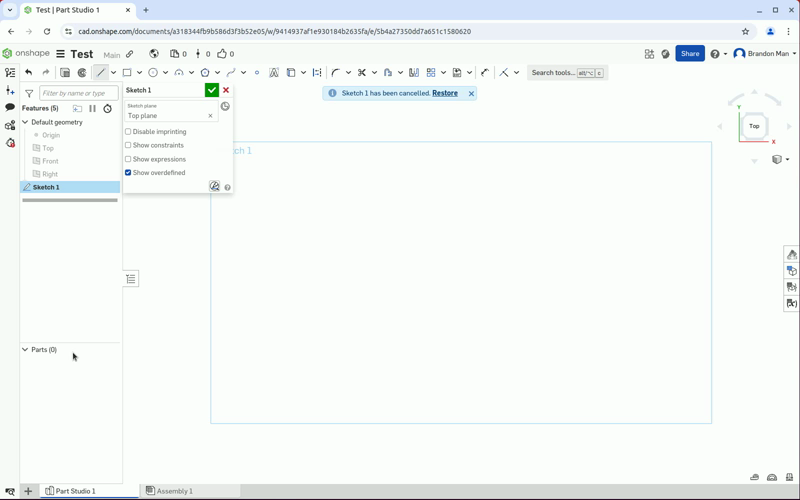
mouse_move(460, 282)
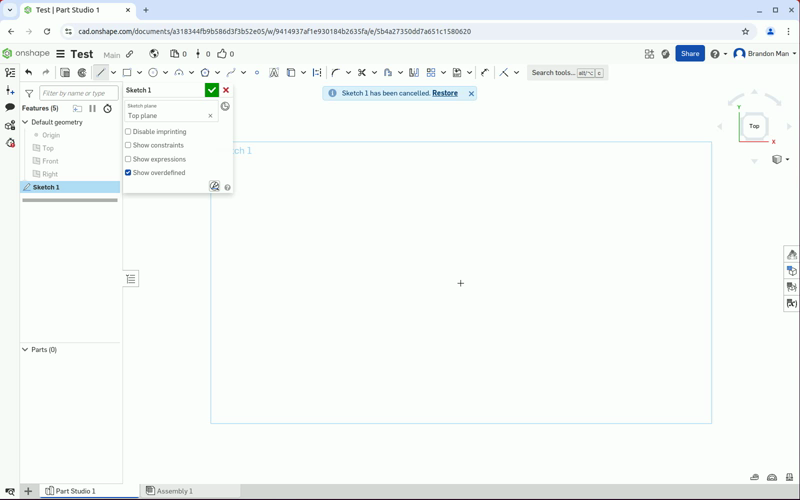
click(460, 282)
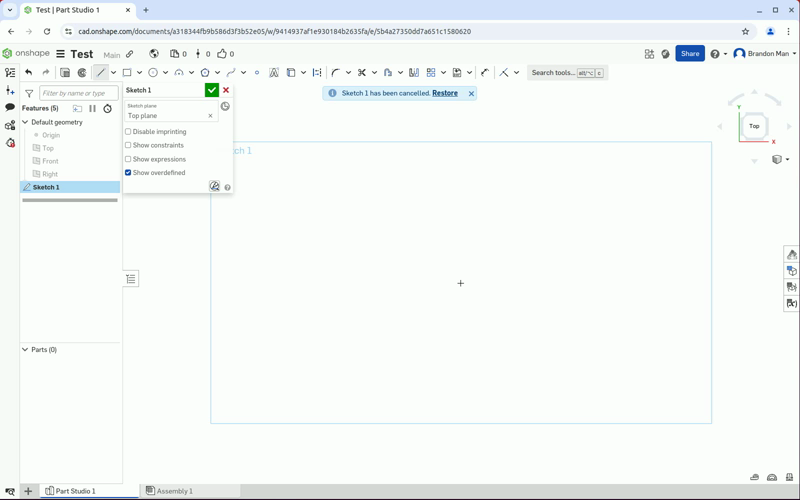
key_up(shift)
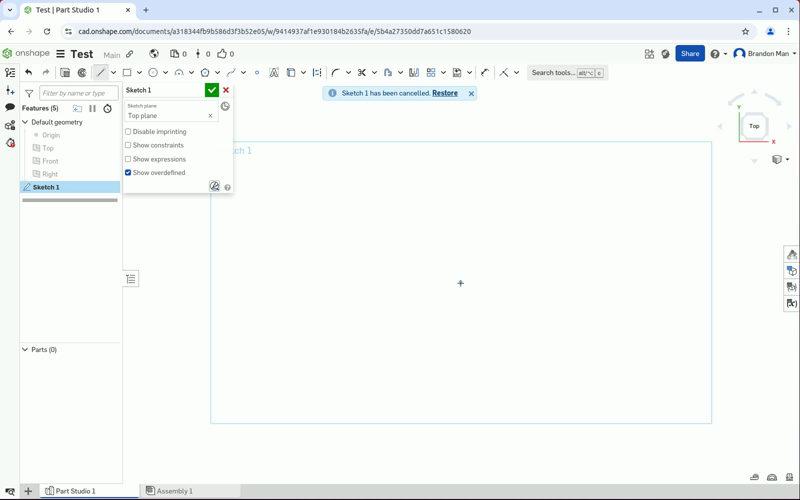
key_down(shift)
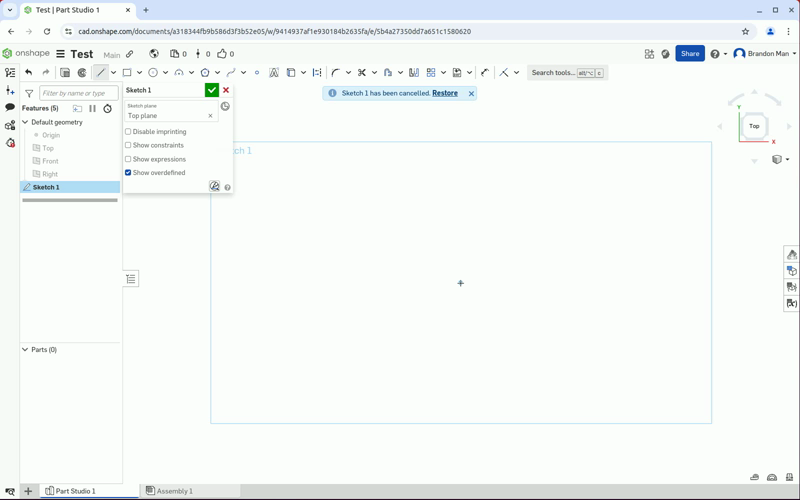
mouse_move(560, 282)
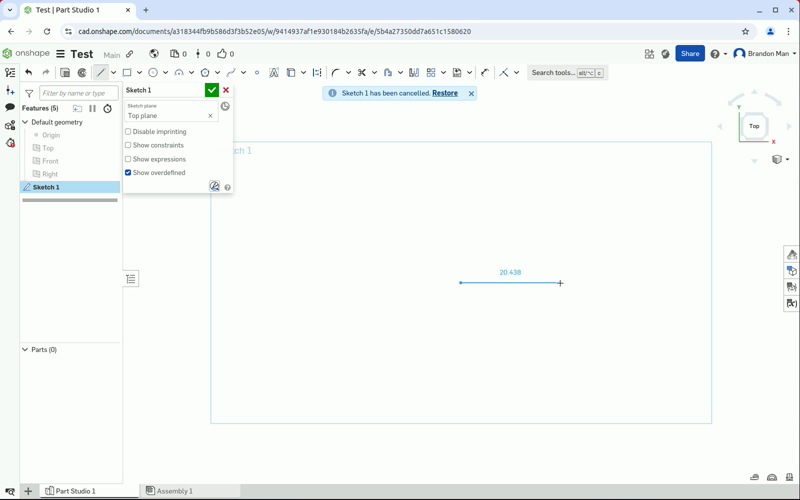
click(560, 282)
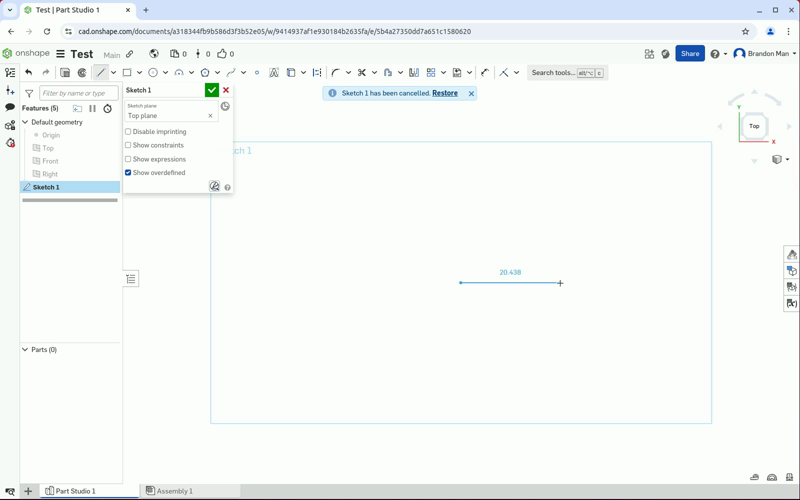
key_up(shift)
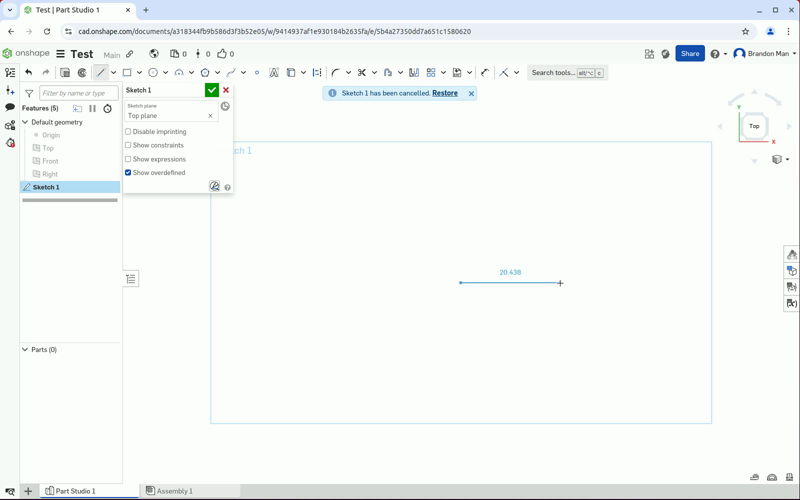
key_down(shift)
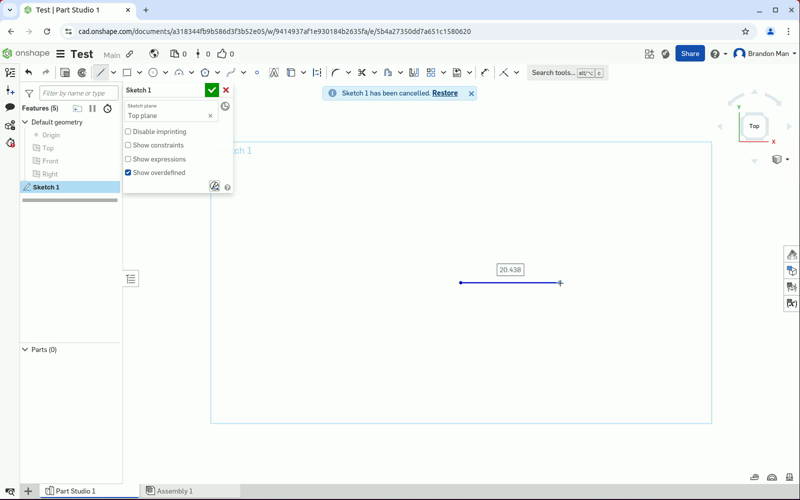
mouse_move(560, 221)
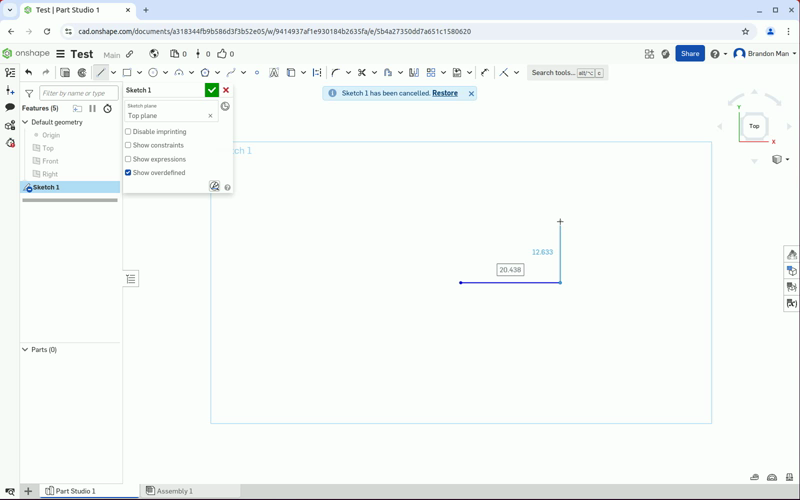
click(560, 221)
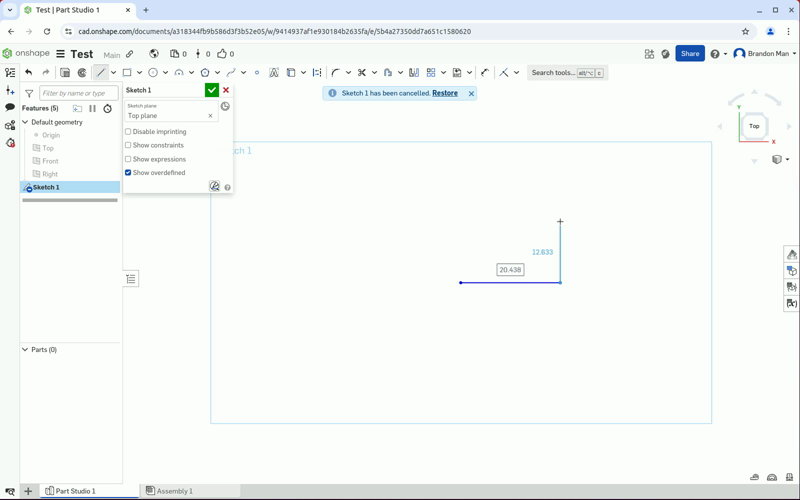
key_up(shift)
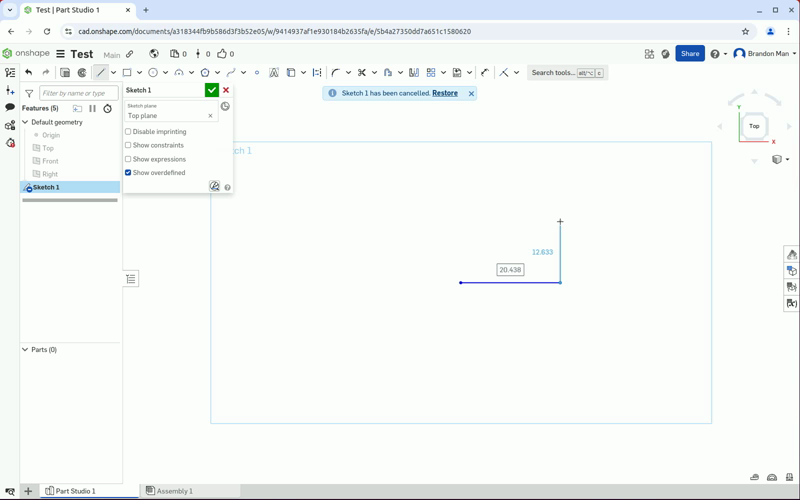
key_down(shift)
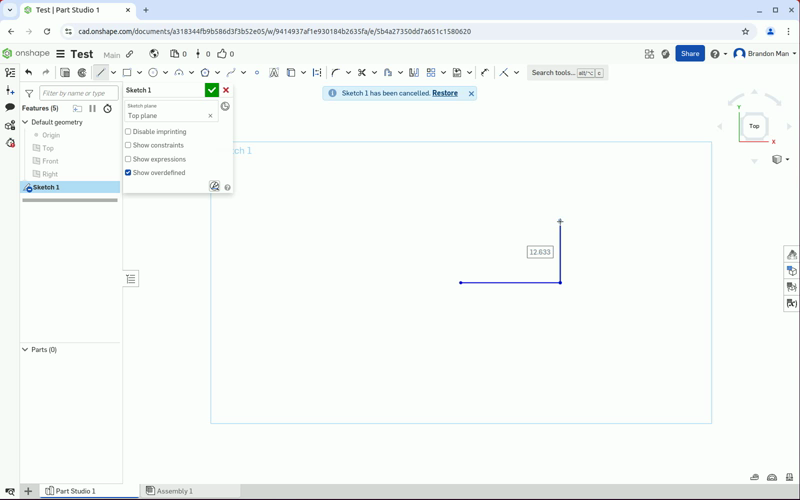
mouse_move(460, 221)
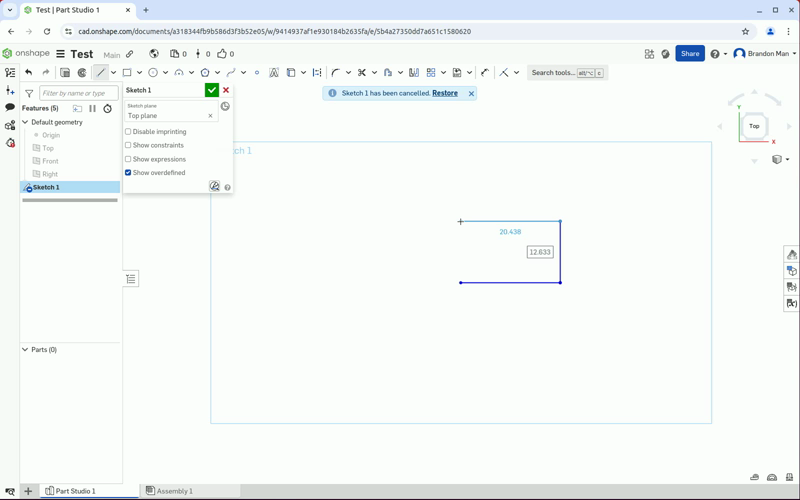
click(460, 221)
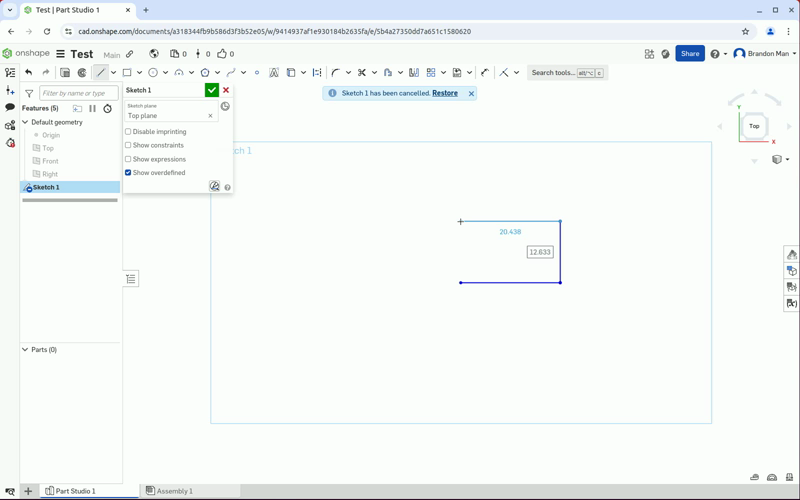
key_up(shift)
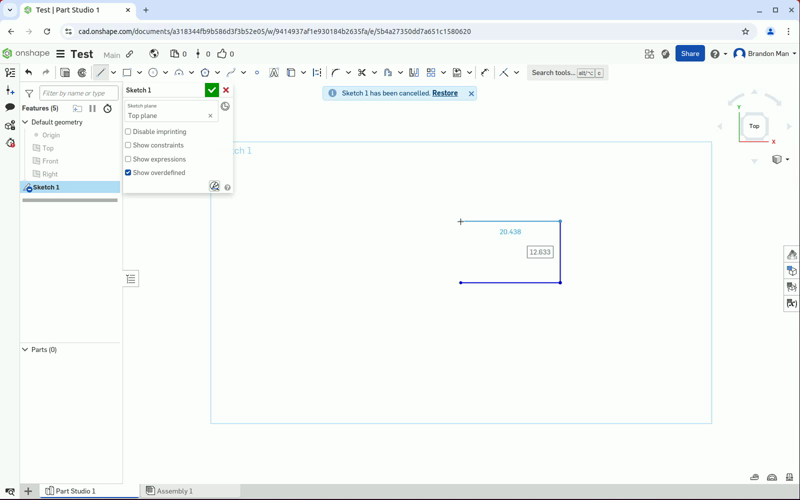
key_down(shift)
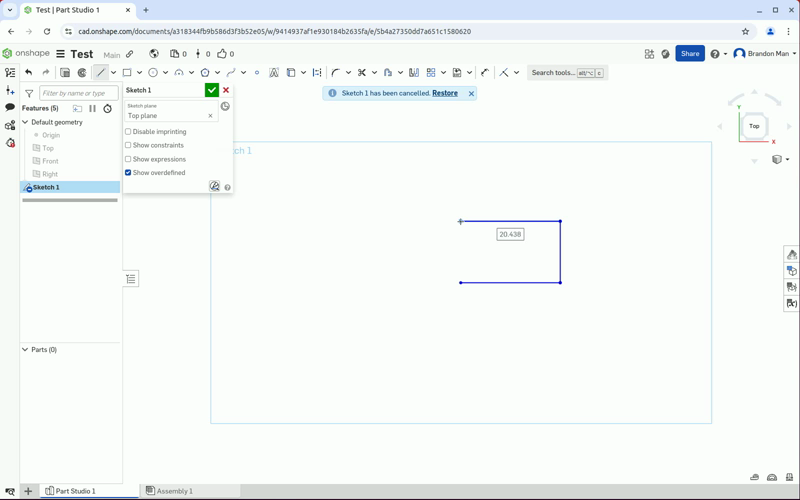
mouse_move(460, 282)
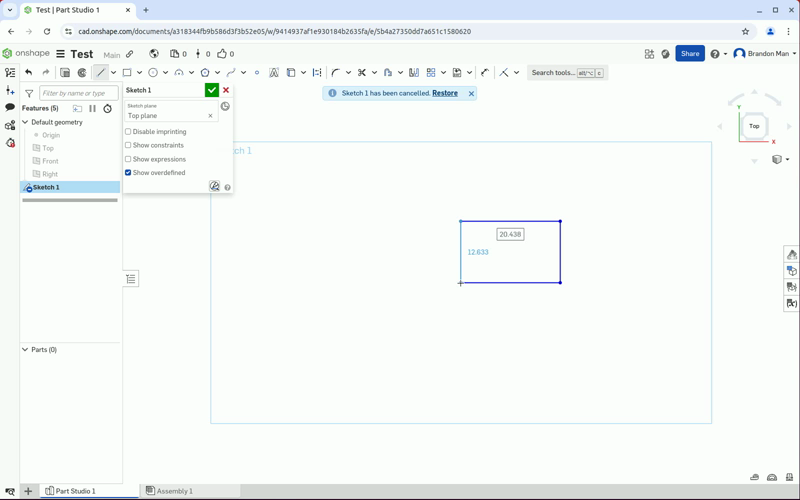
key_up(shift)
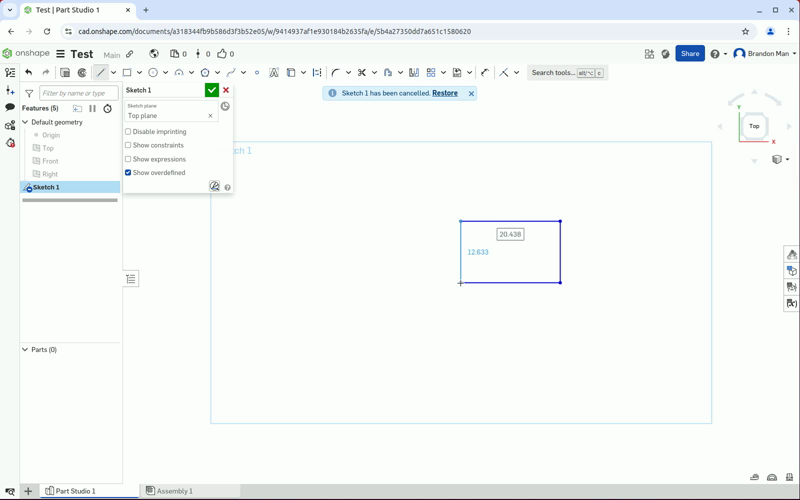
click(460, 282)
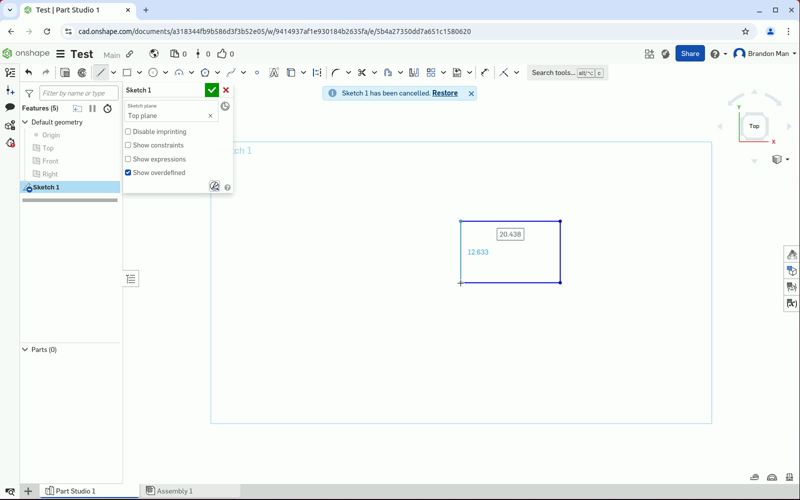
key(esc)
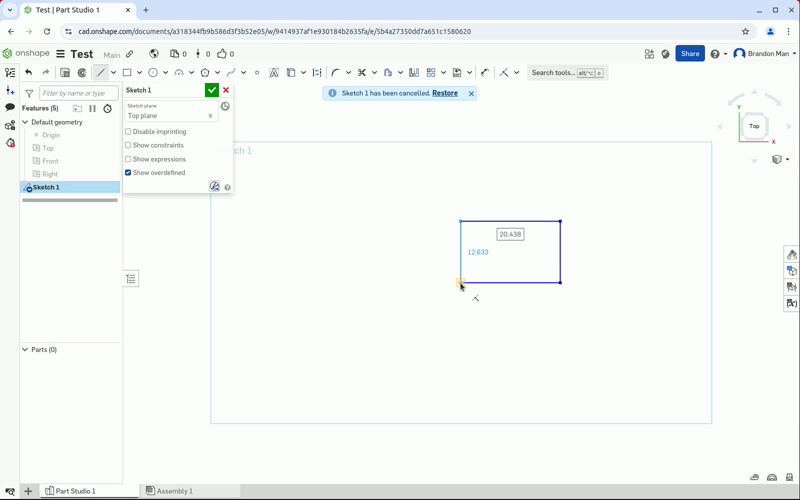
mouse_move(528, 237)
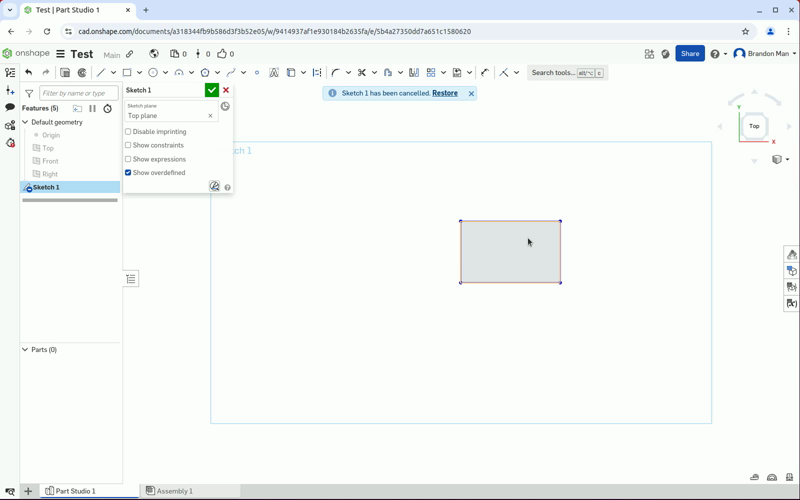
click(528, 237)
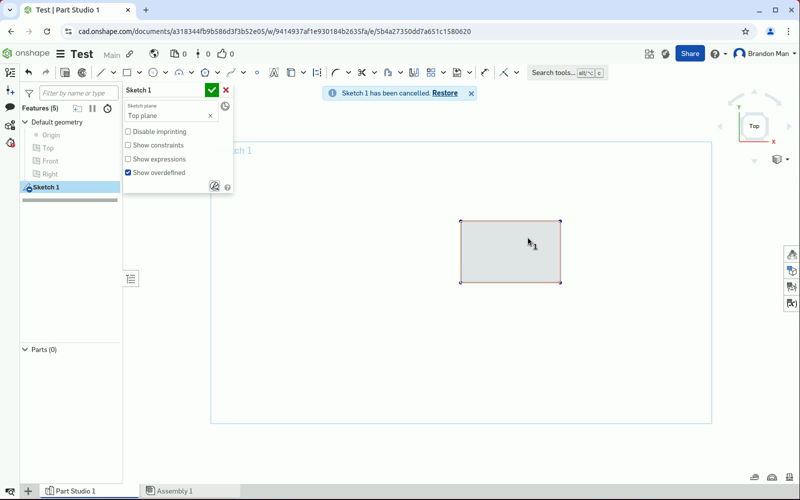
mouse_move(73, 352)
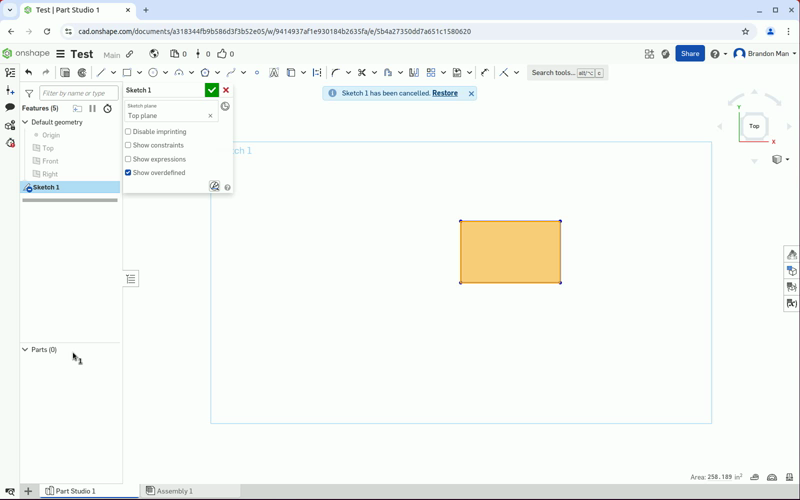
key(shift+y)
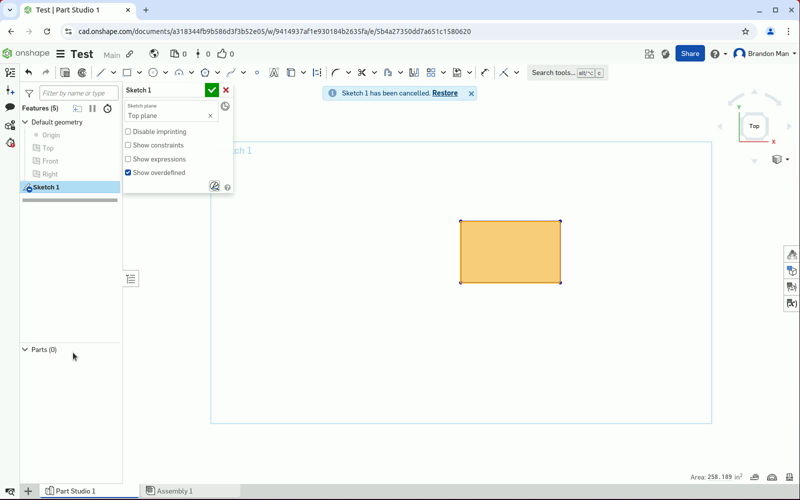
key(shift+e)
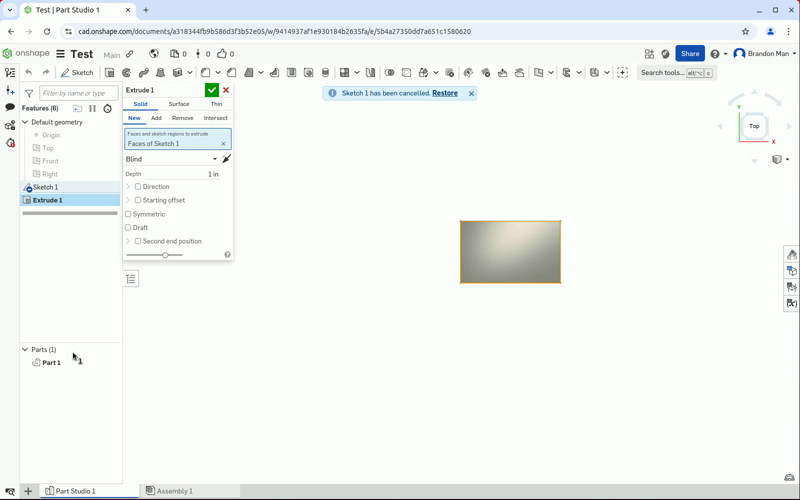
mouse_move(143, 106)
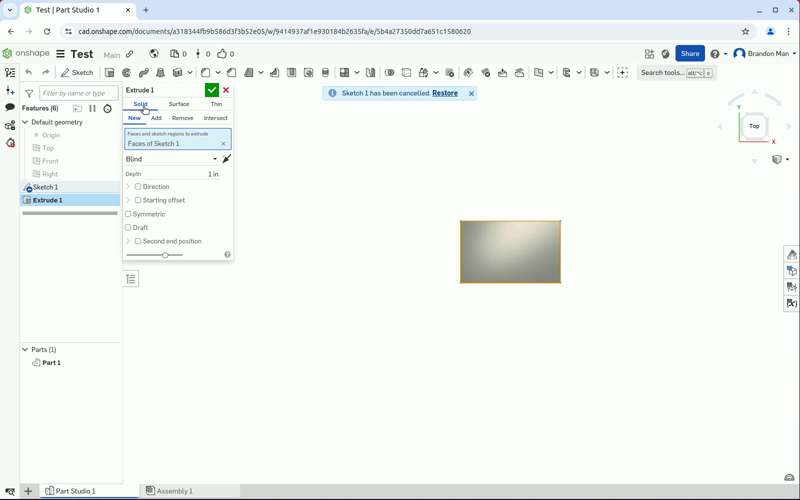
click(143, 106)
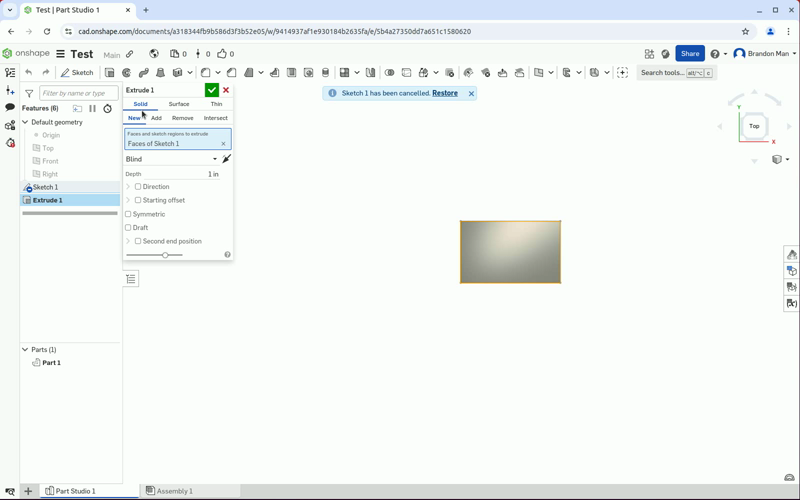
mouse_move(137, 120)
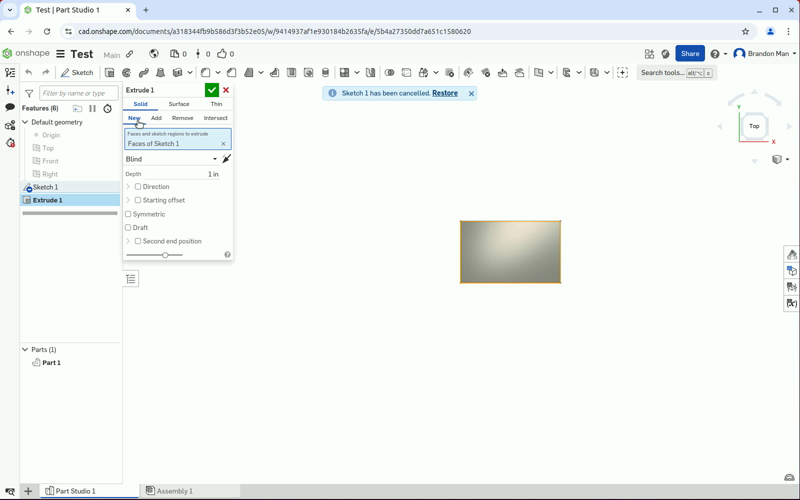
click(137, 120)
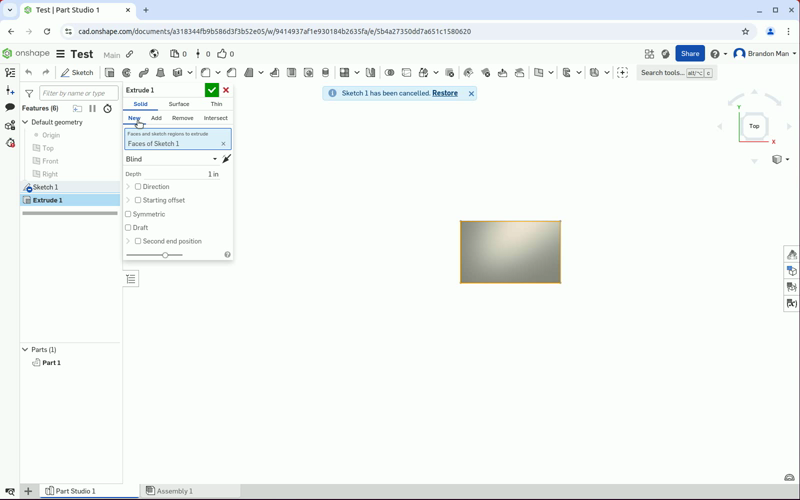
key(tab, 4)
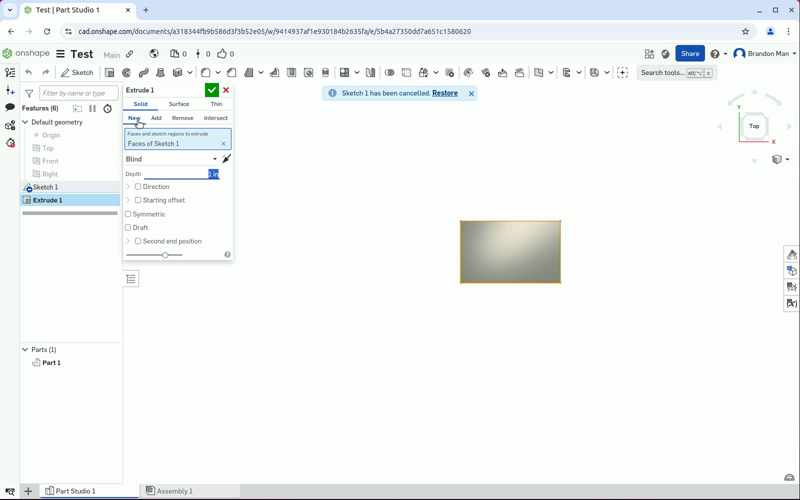
text(23.108)
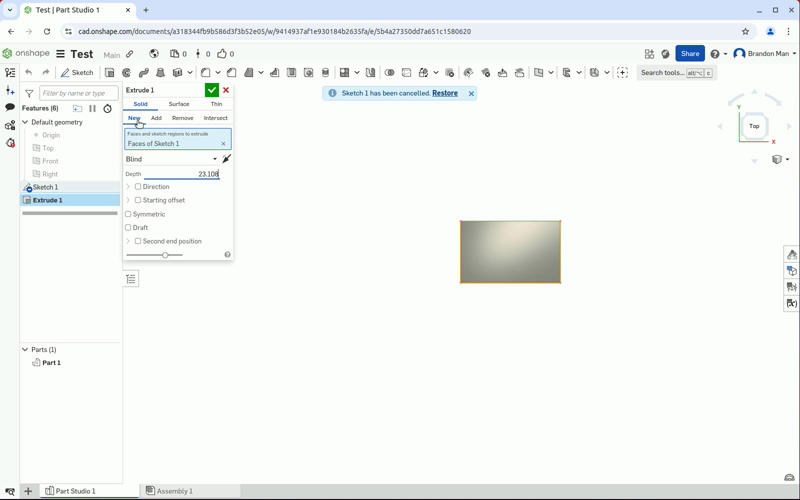
key(enter)
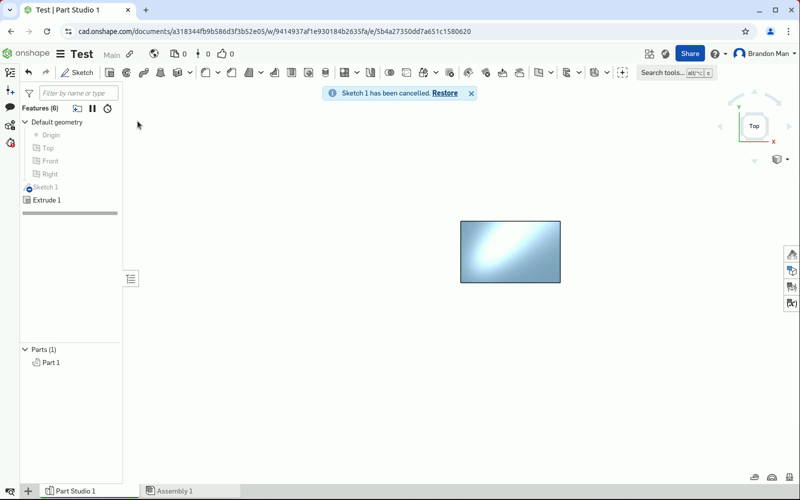
key(shift+h)
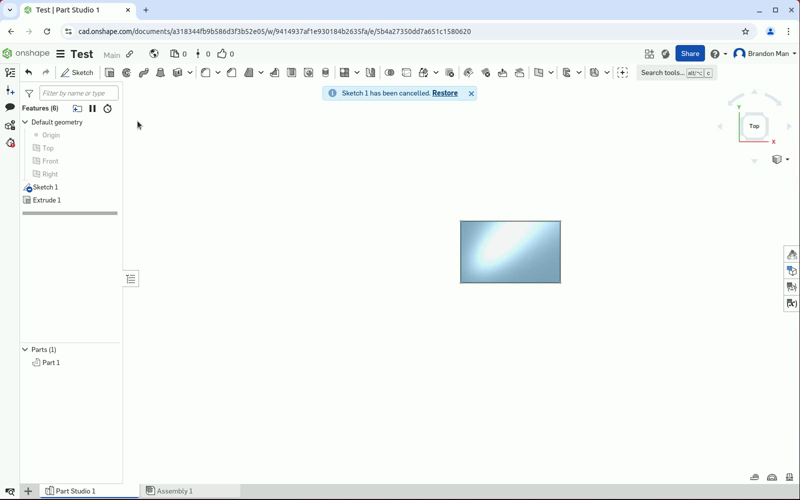
key(shift+h)
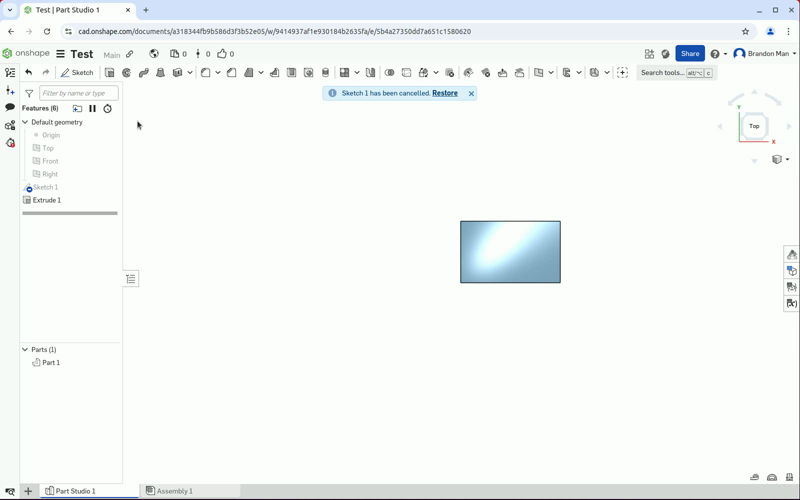
mouse_move(73, 189)
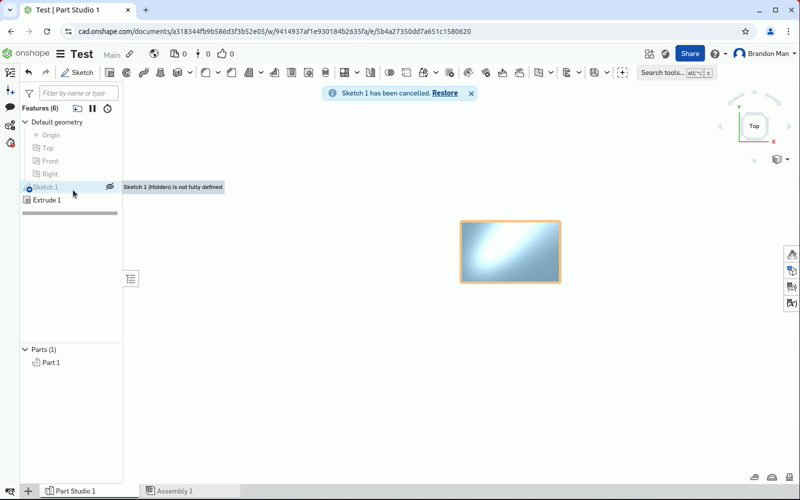
click(73, 189)
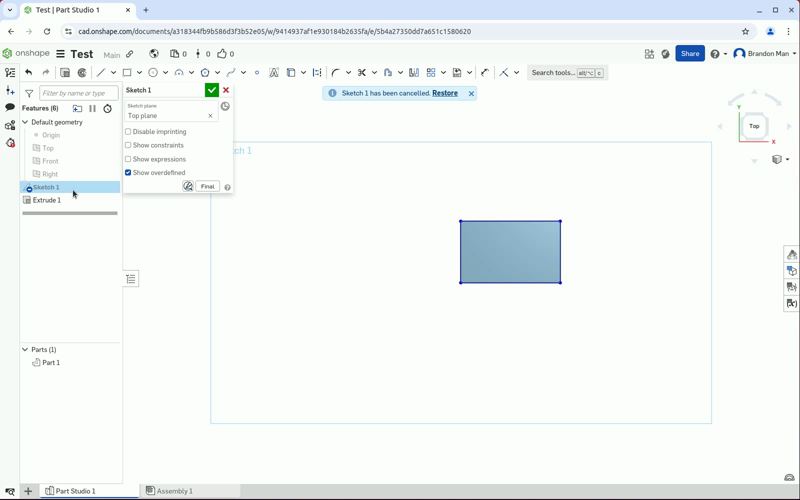
mouse_move(229, 92)
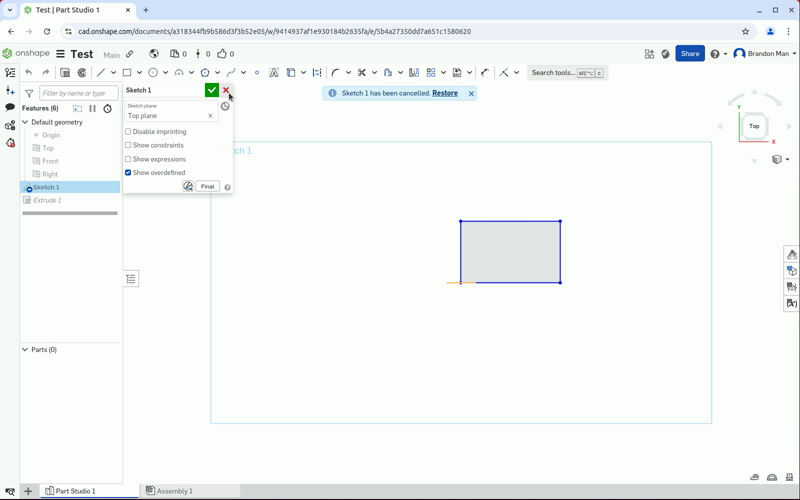
click(229, 92)
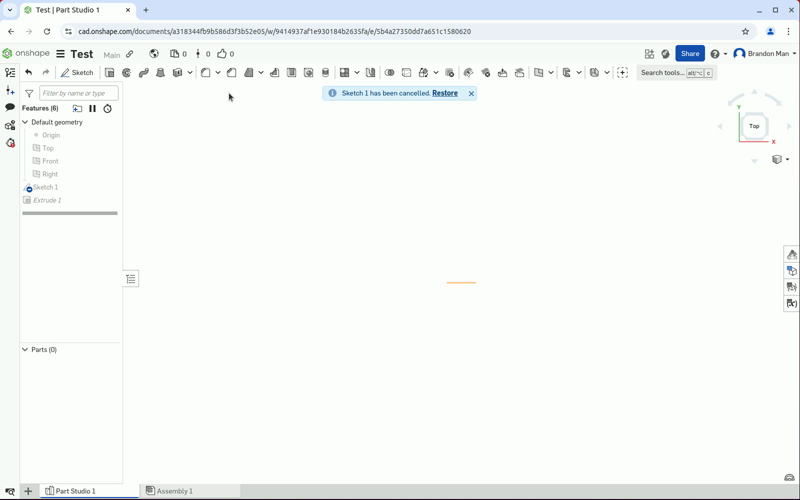
mouse_move(73, 352)
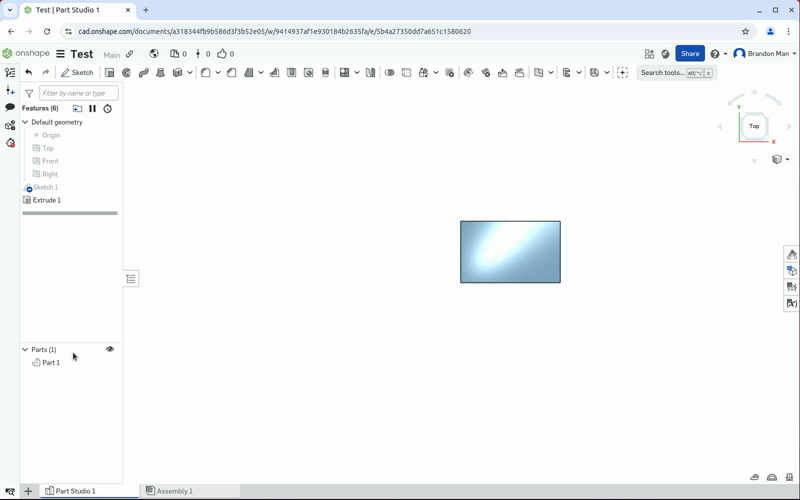
key(y)
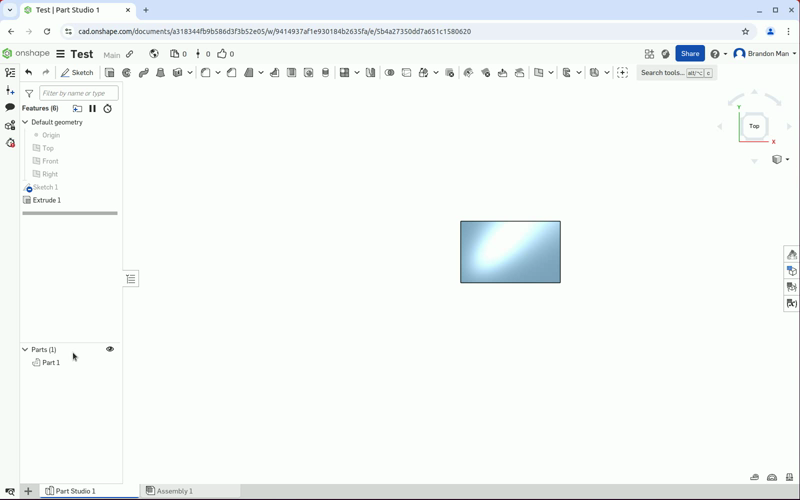
key(shift+p)
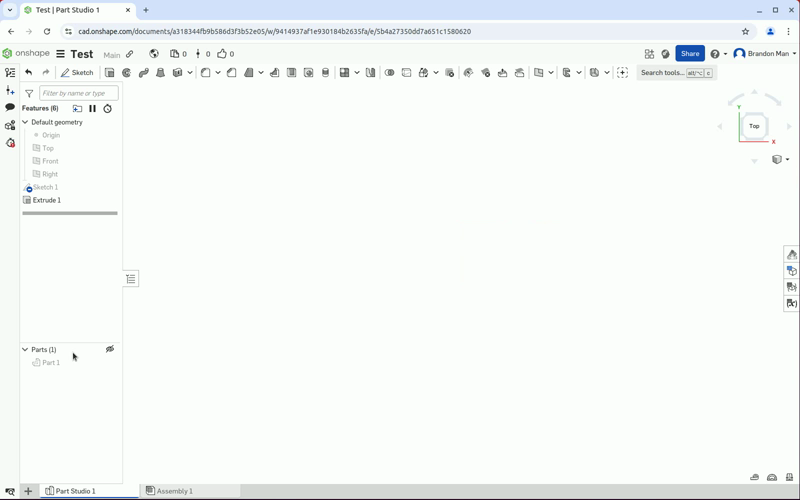
key(space)
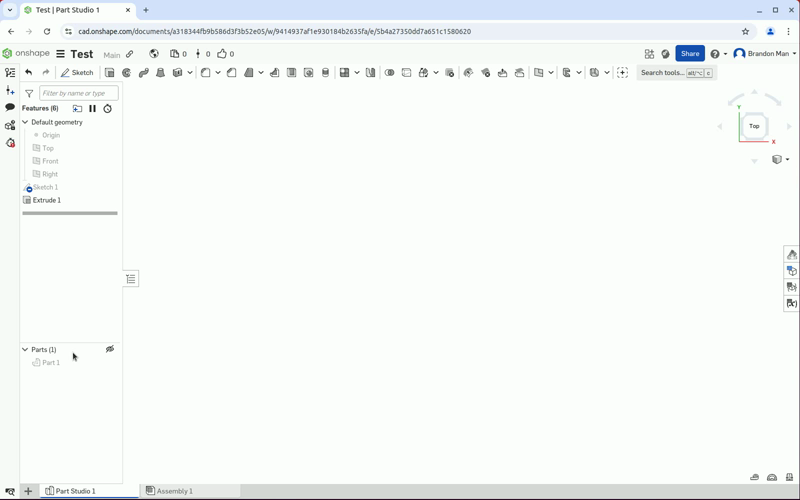
key_down(shift)
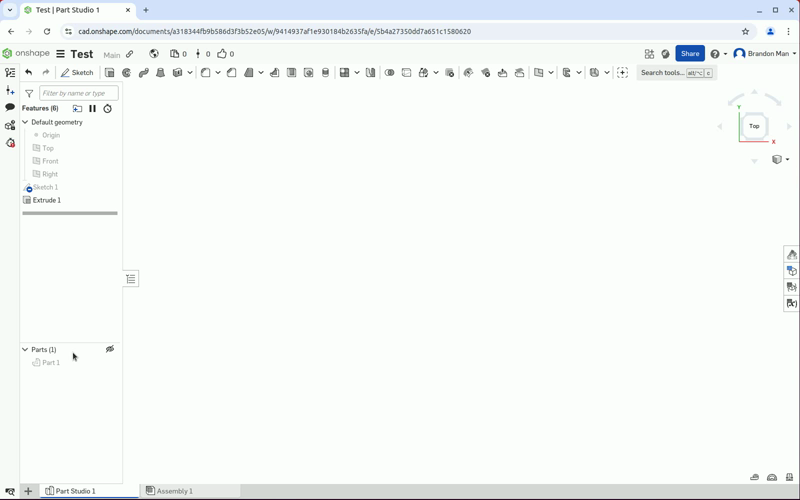
key(up)
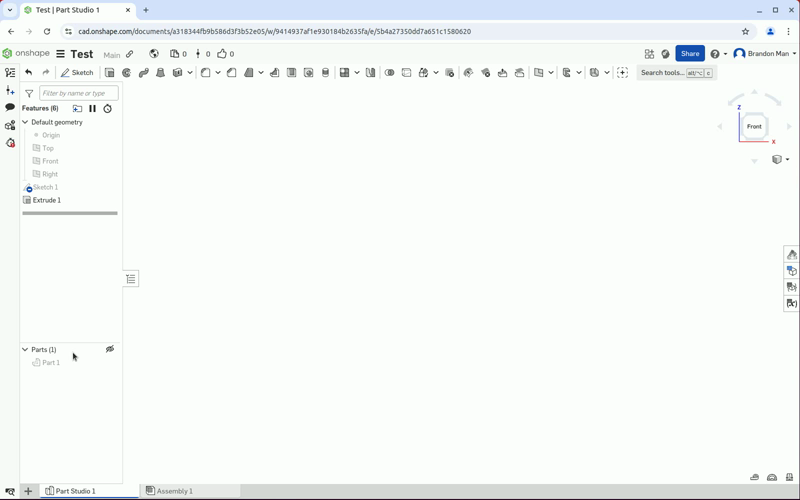
key_up(shift)
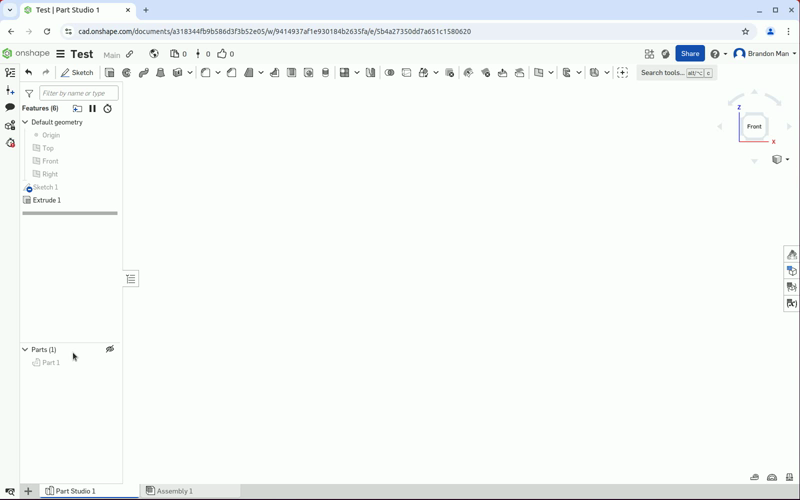
mouse_move(73, 352)
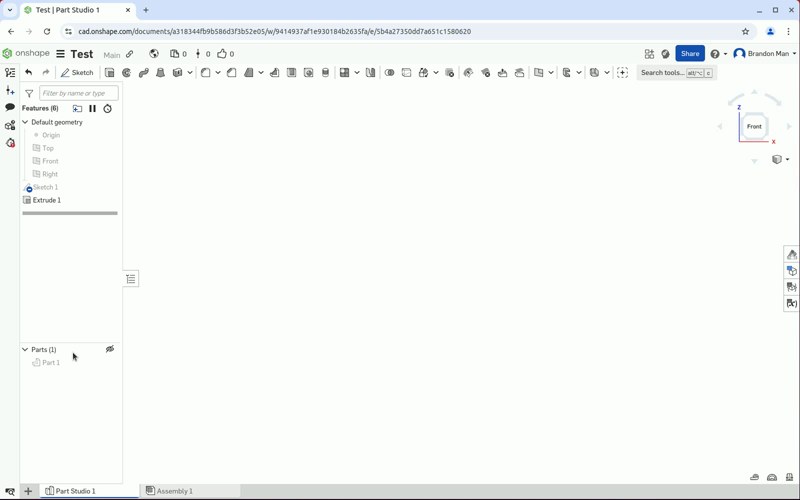
key(shift+y)
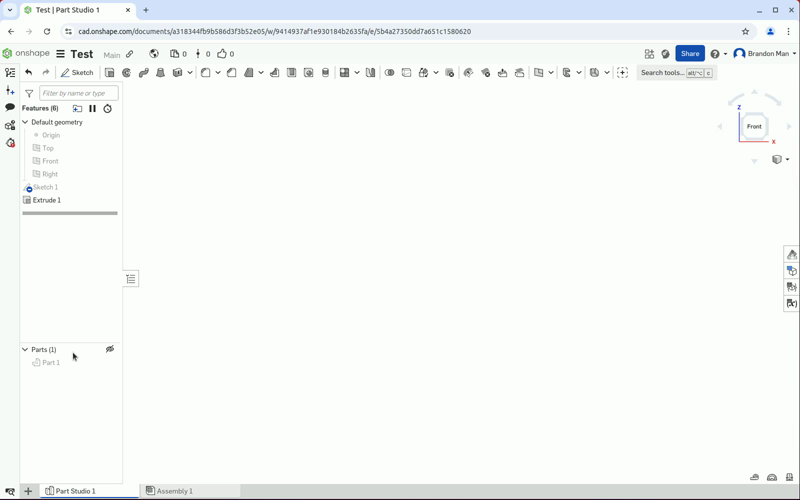
key(shift+s)
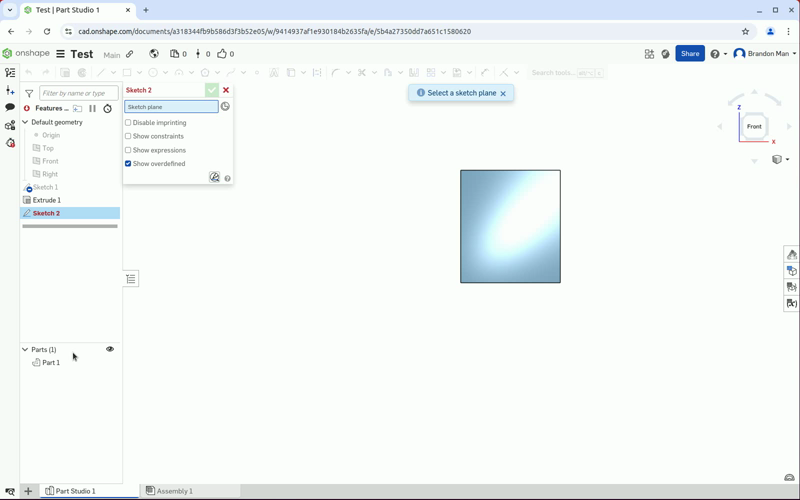
mouse_move(73, 163)
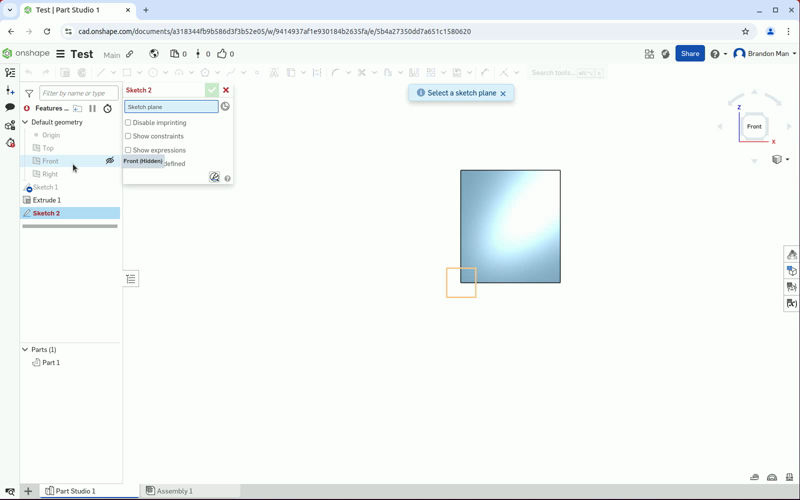
click(73, 163)
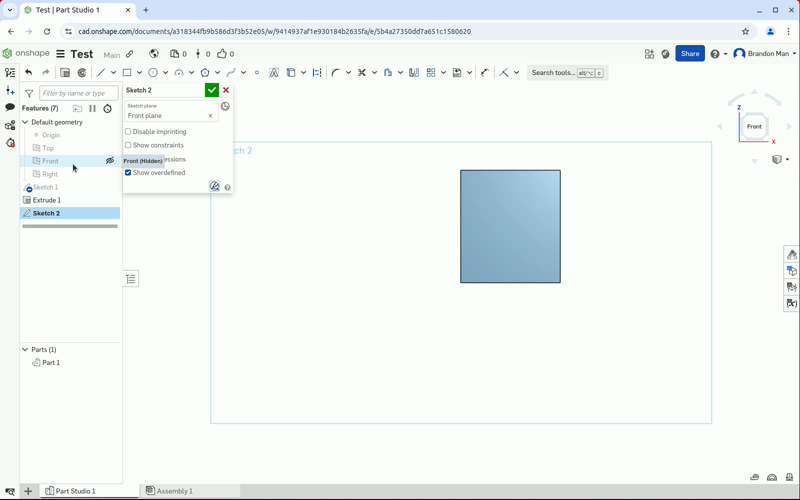
mouse_move(73, 352)
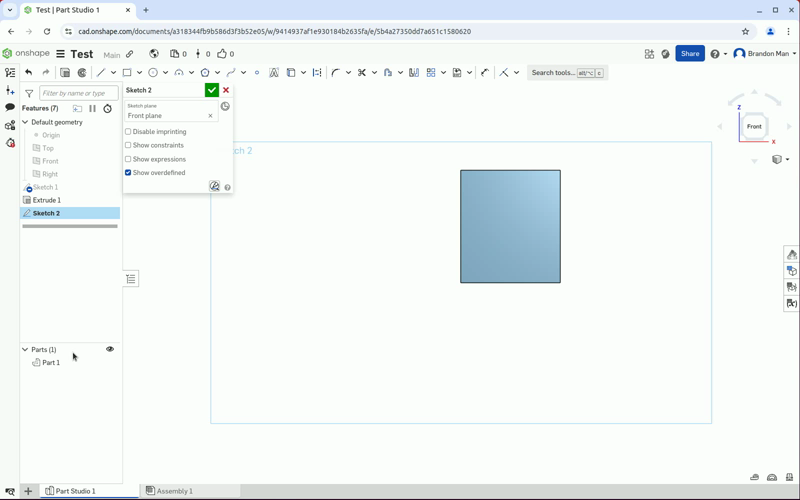
key(y)
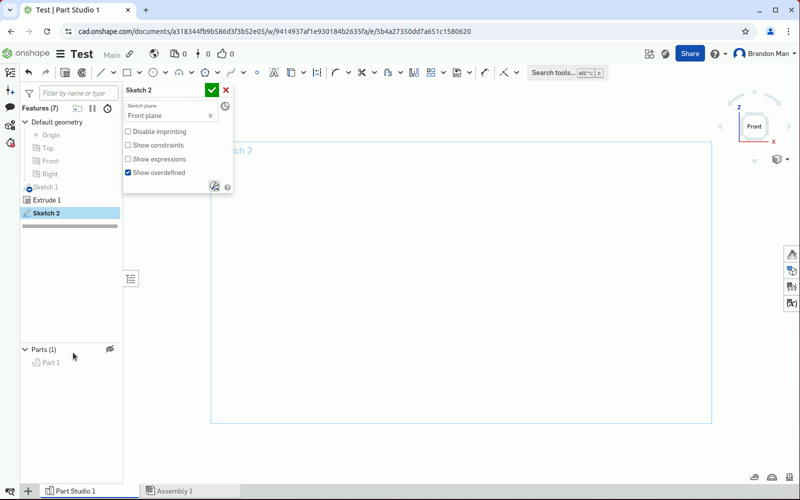
key(l)
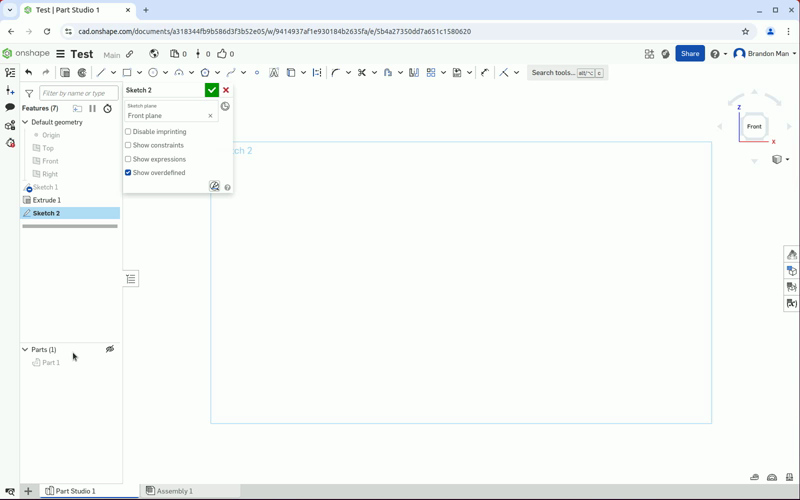
key_down(shift)
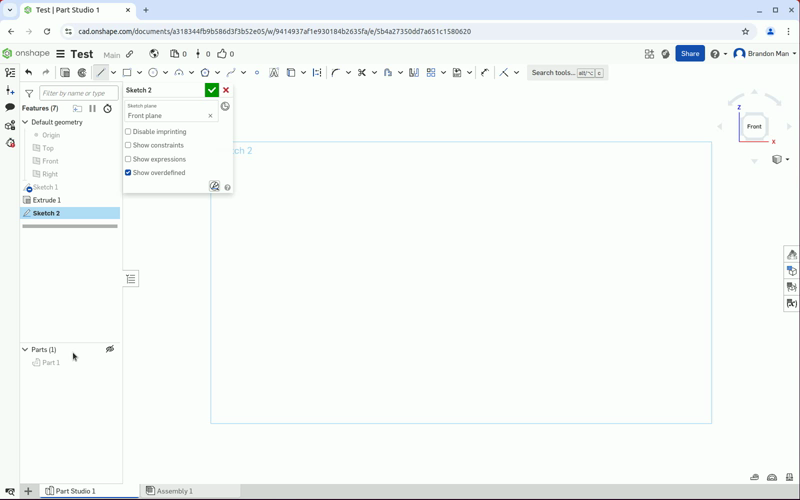
mouse_move(460, 270)
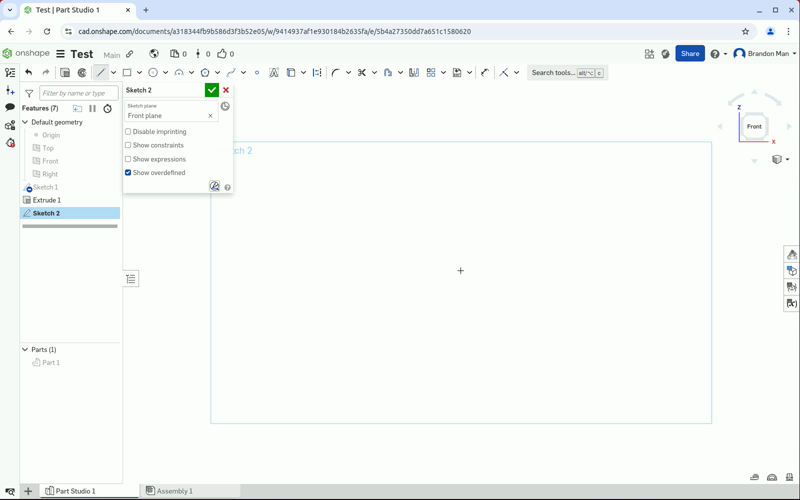
click(460, 270)
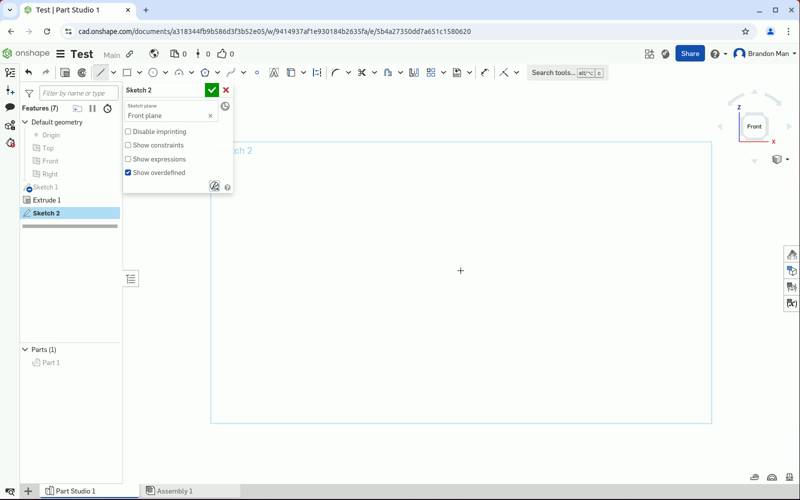
key_up(shift)
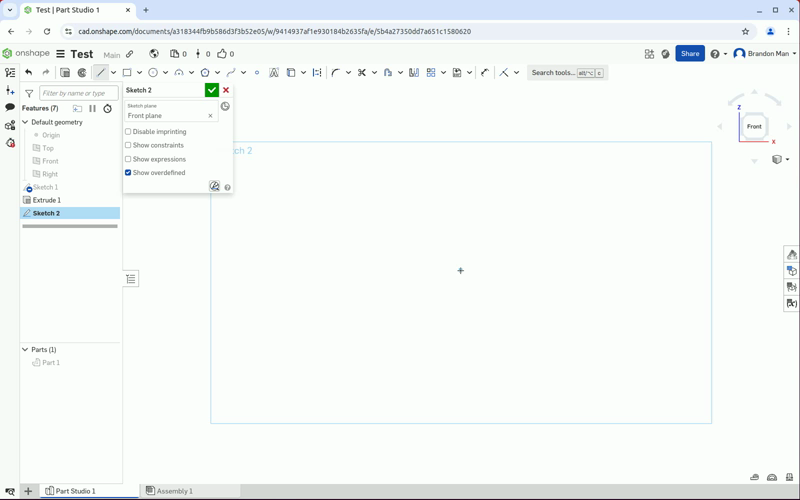
key_down(shift)
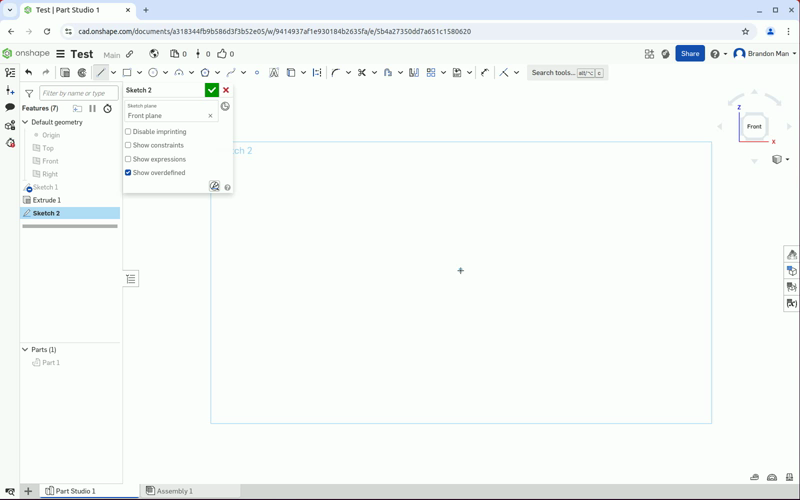
mouse_move(560, 270)
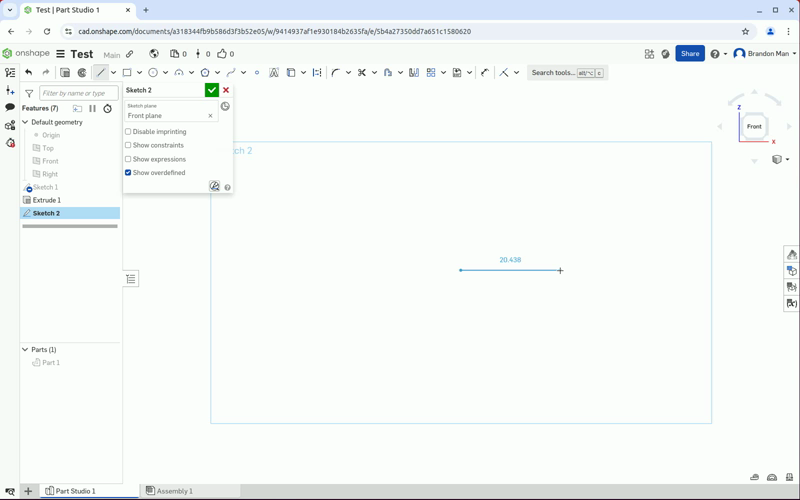
click(560, 270)
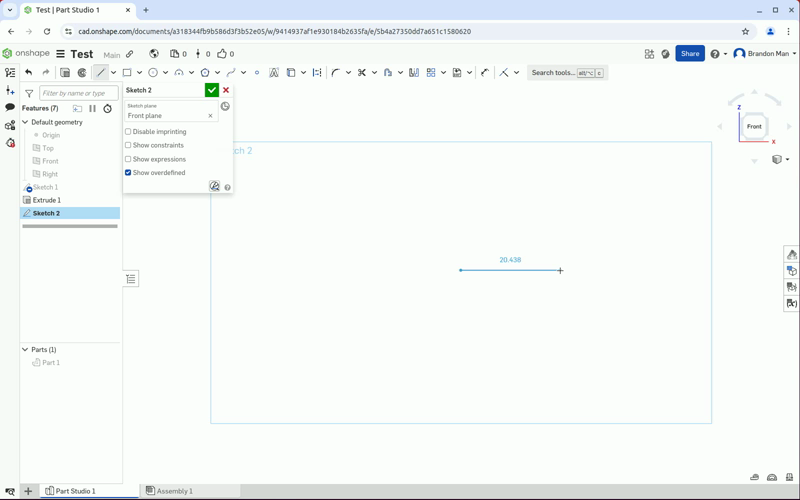
key_up(shift)
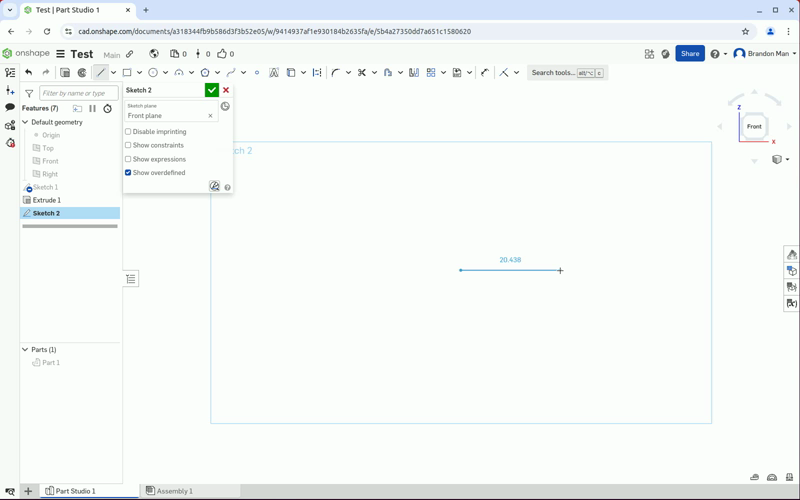
key_down(shift)
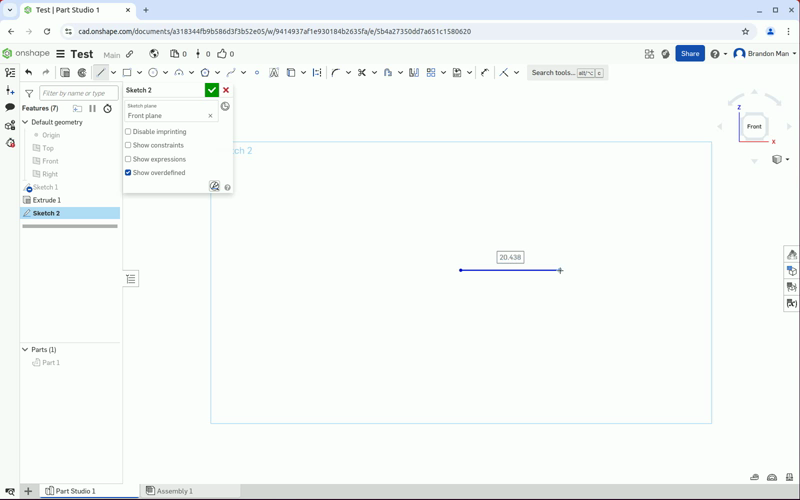
mouse_move(589, 270)
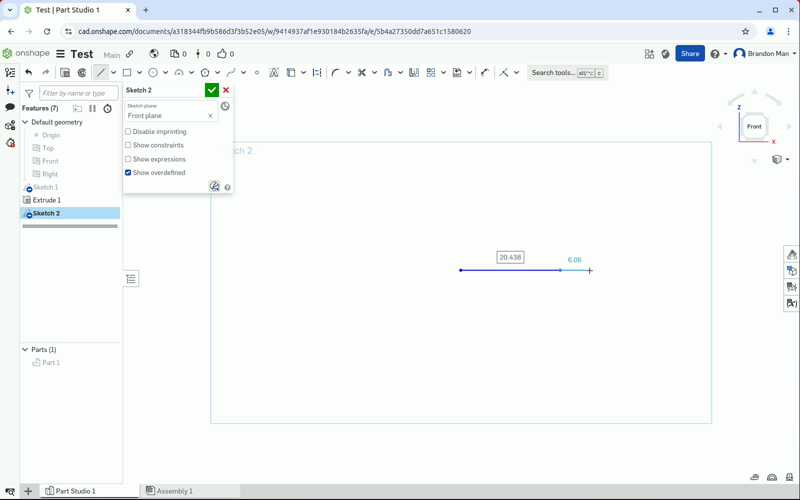
mouse_move(560, 219)
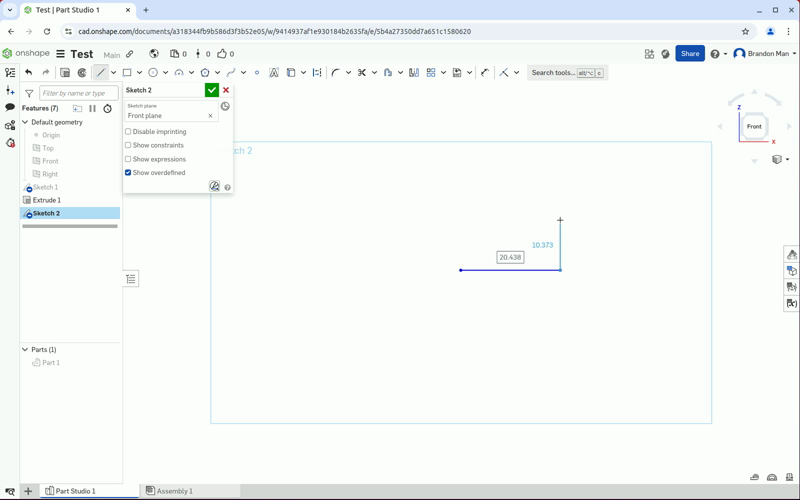
click(560, 219)
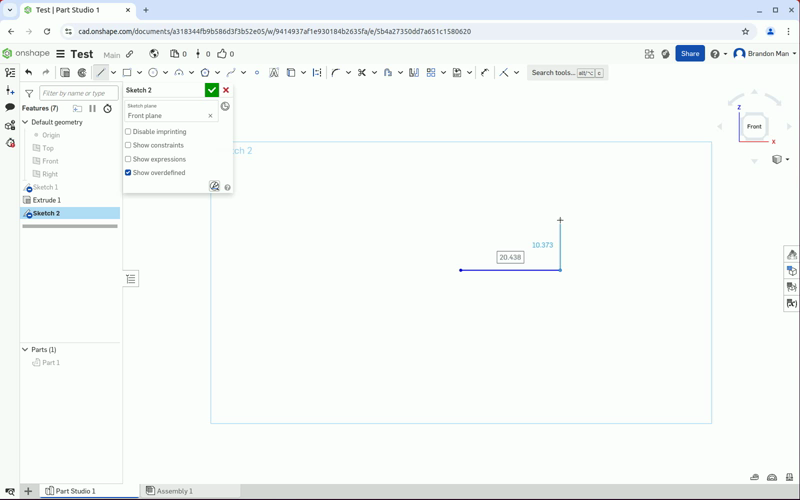
key_up(shift)
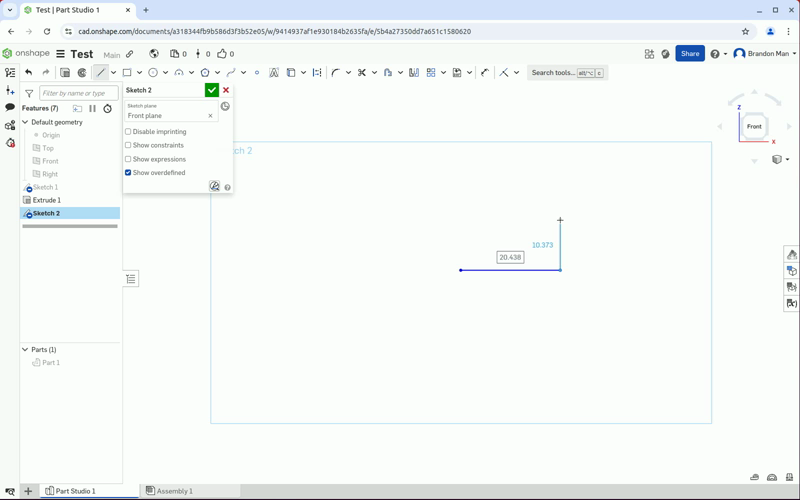
key_down(shift)
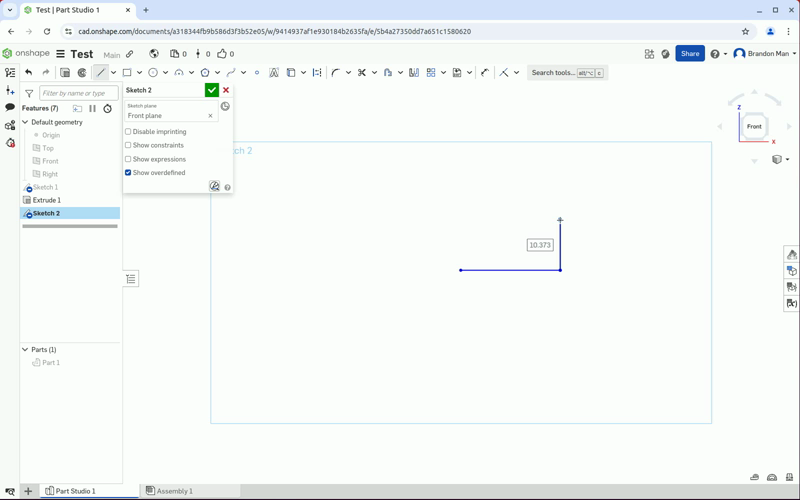
mouse_move(460, 219)
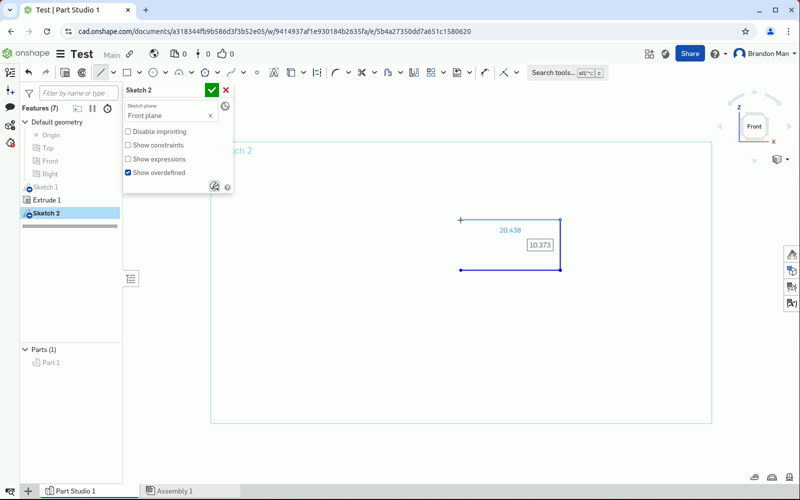
click(460, 219)
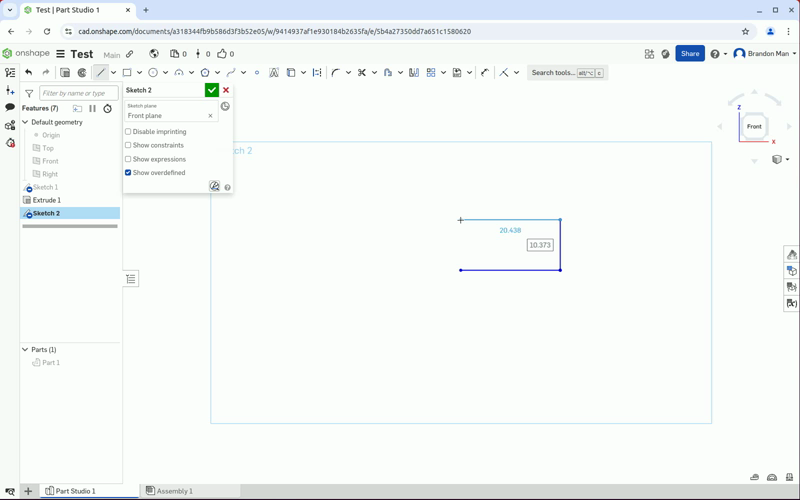
key_up(shift)
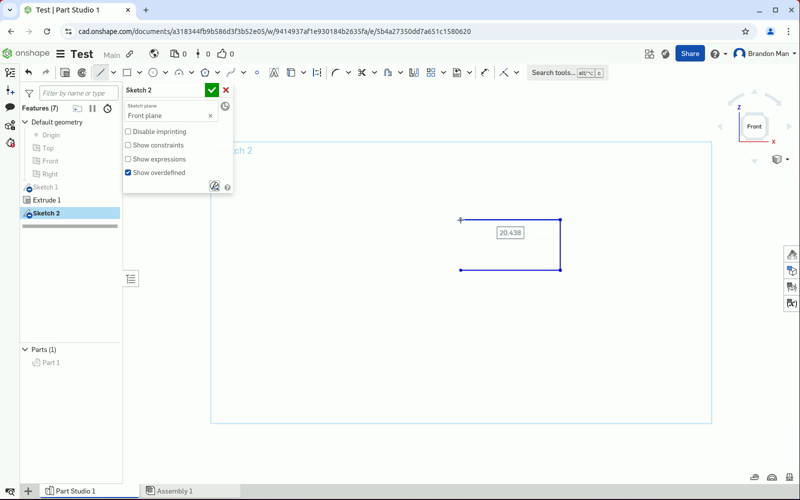
mouse_move(490, 219)
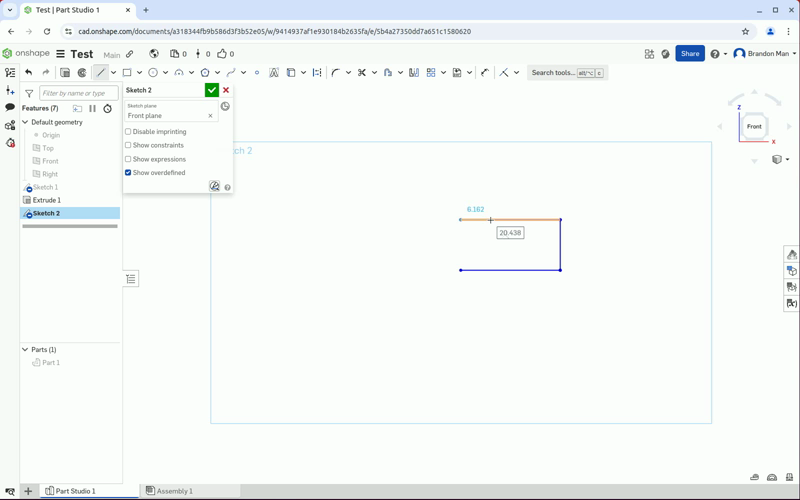
key_down(shift)
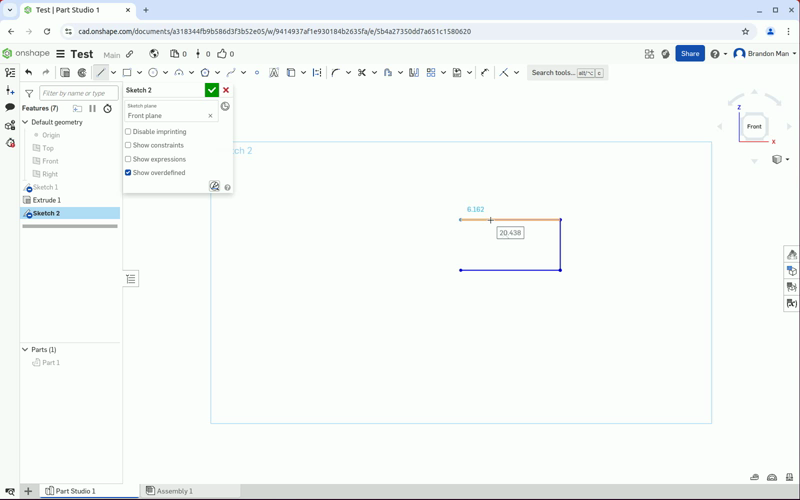
mouse_move(460, 270)
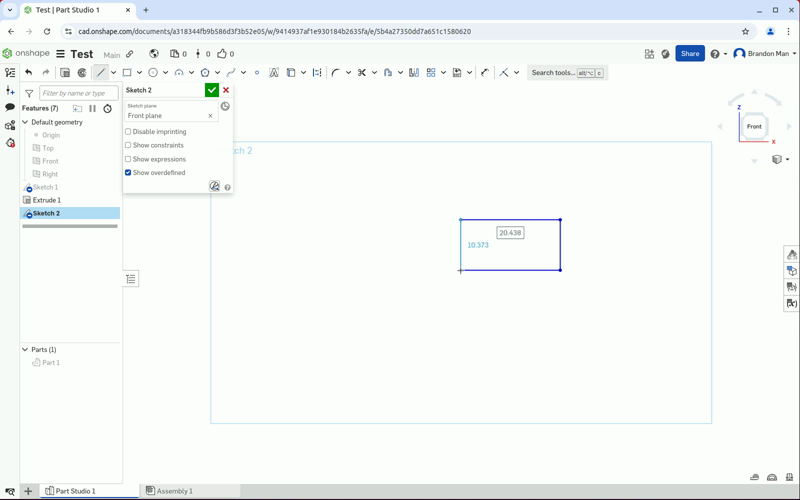
key_up(shift)
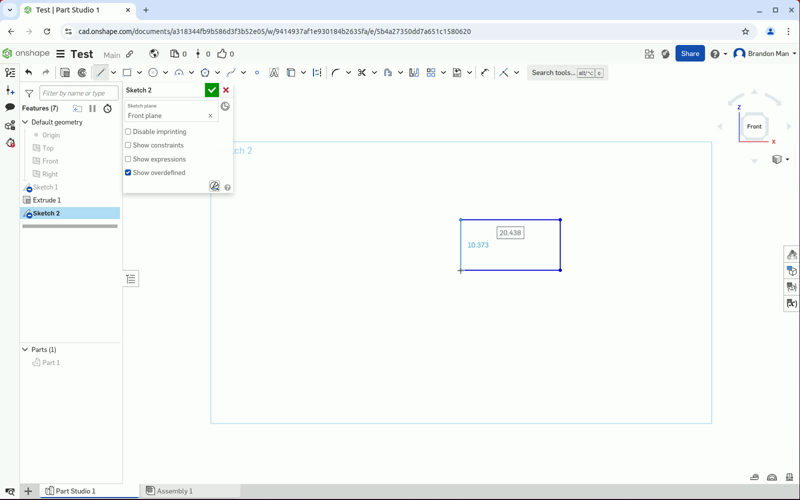
click(460, 270)
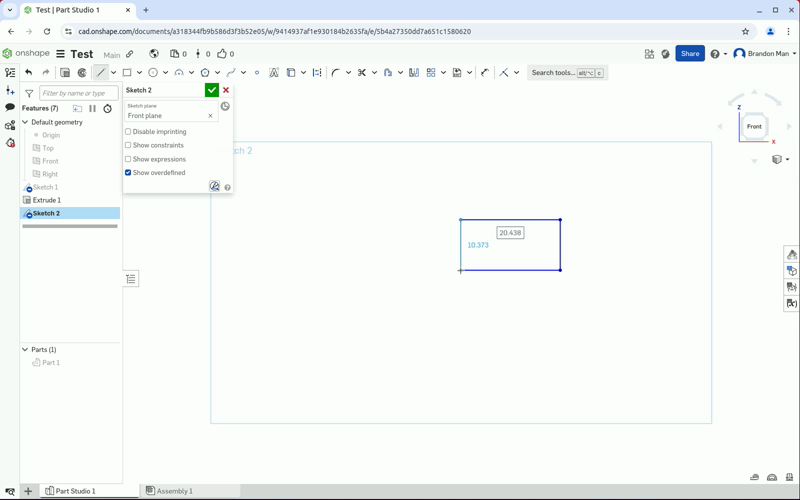
key(esc)
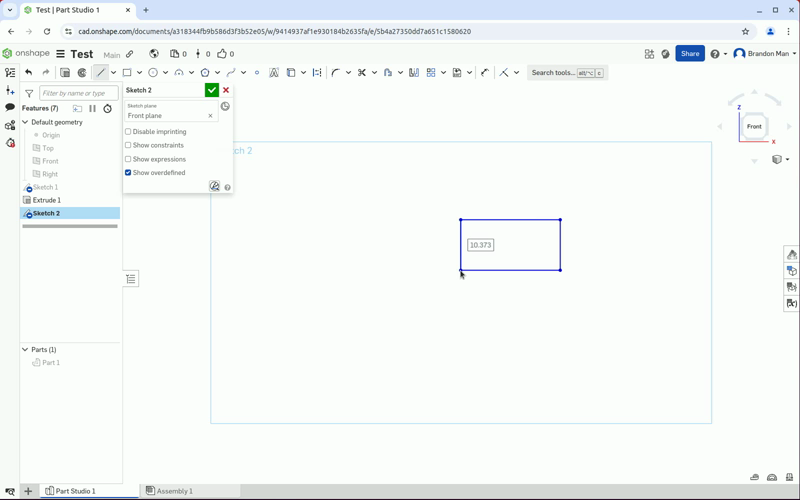
mouse_move(485, 229)
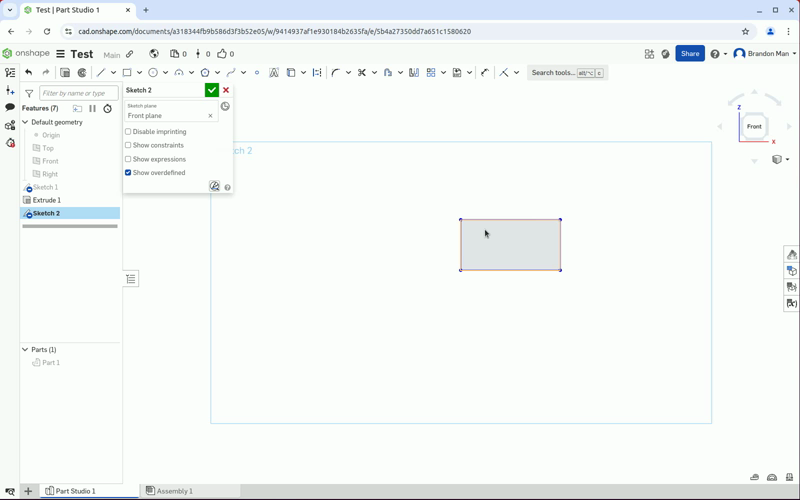
click(485, 229)
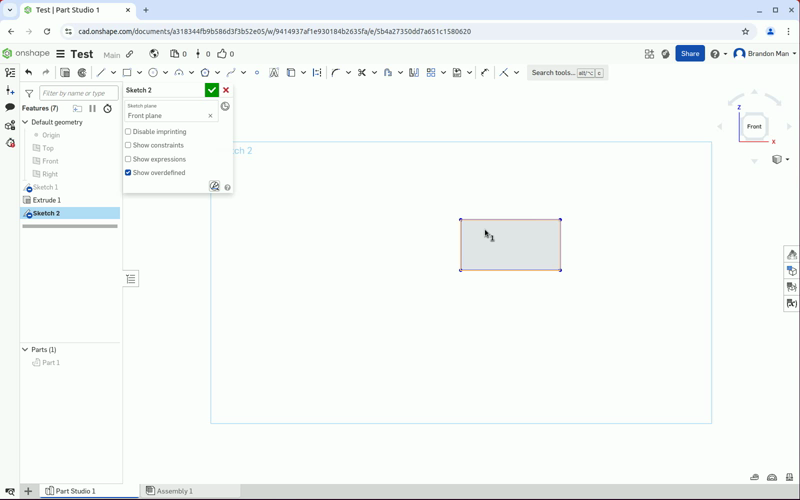
mouse_move(73, 352)
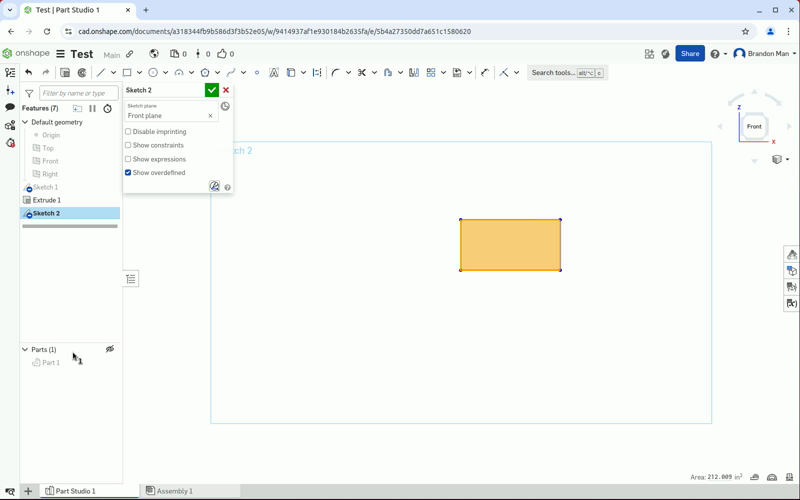
key(shift+y)
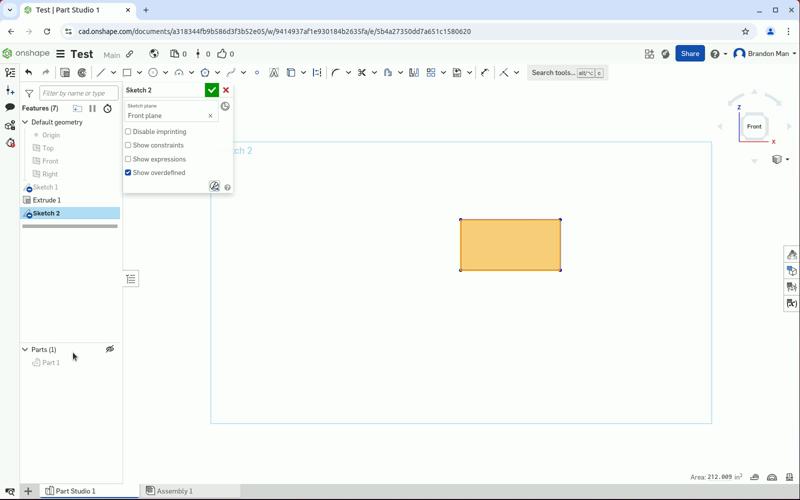
key(shift+e)
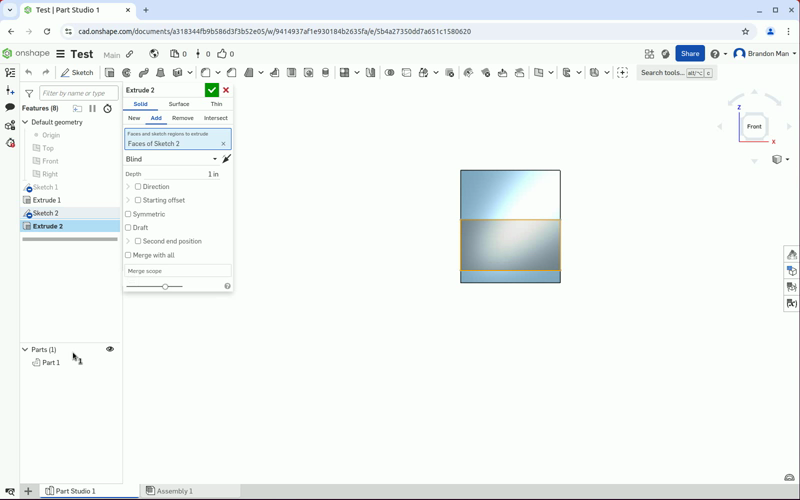
mouse_move(143, 106)
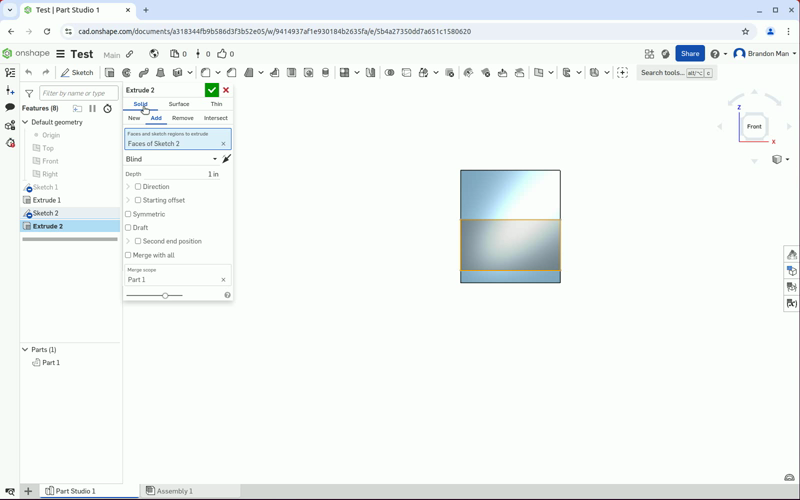
click(143, 106)
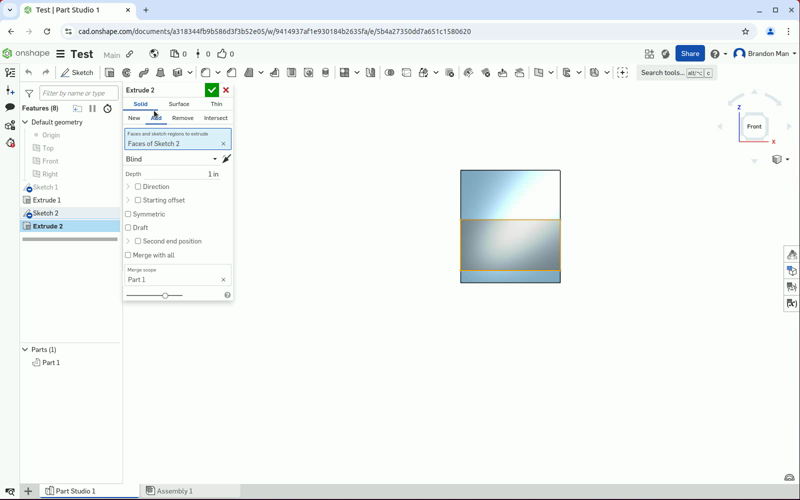
mouse_move(186, 120)
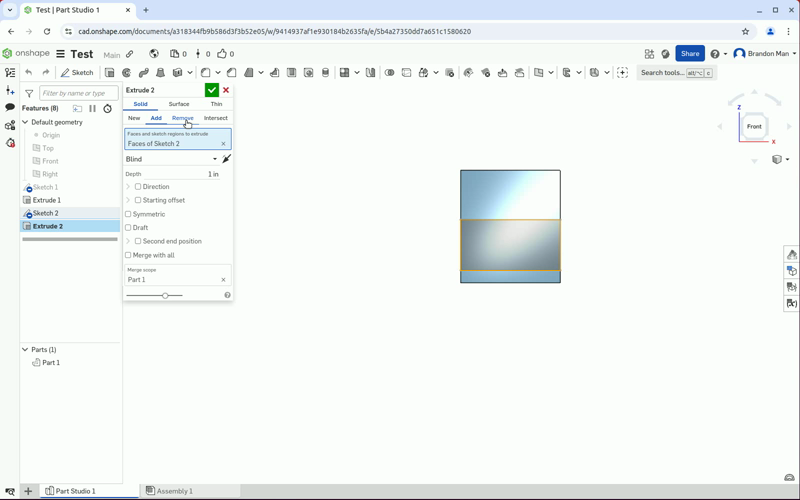
click(186, 120)
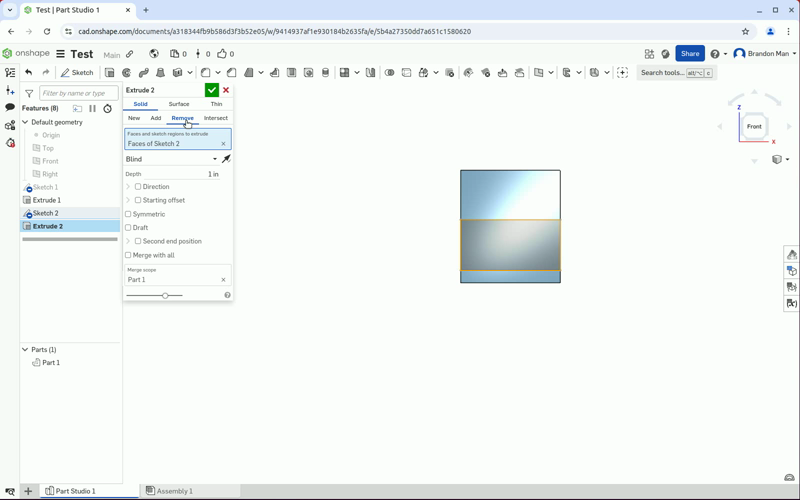
key(tab, 4)
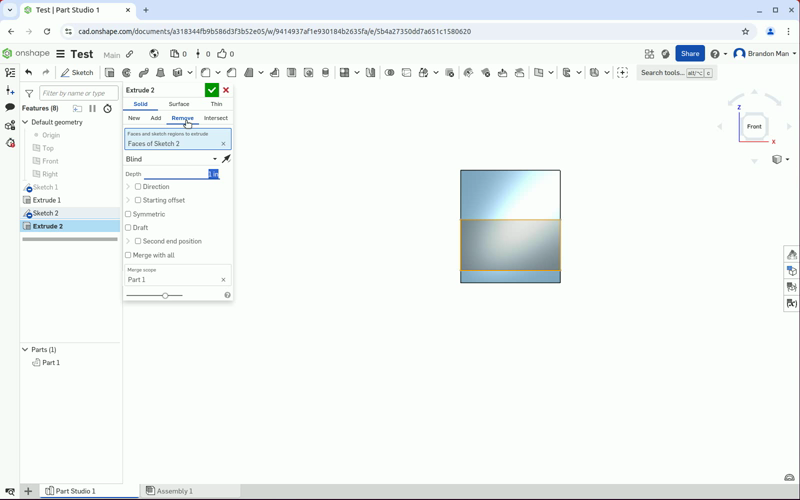
text(7.703)
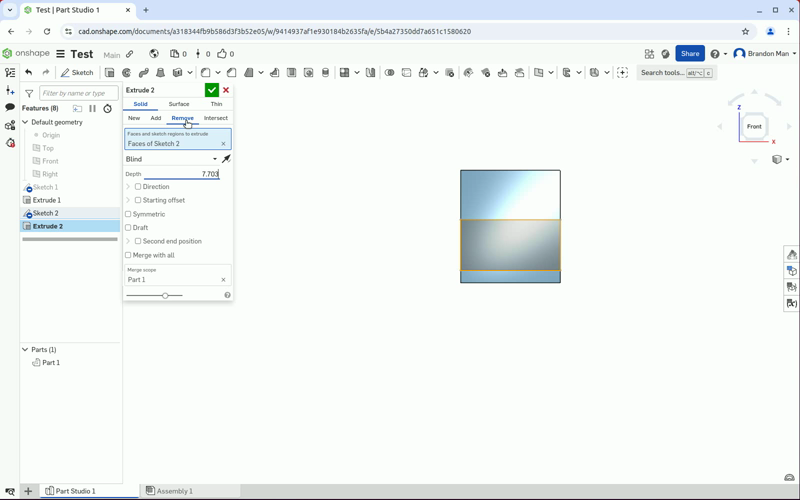
key(tab, 6)
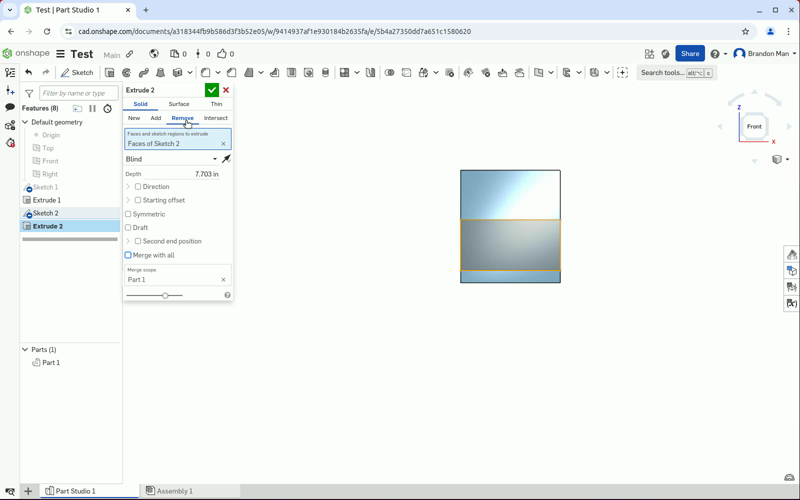
key(space)
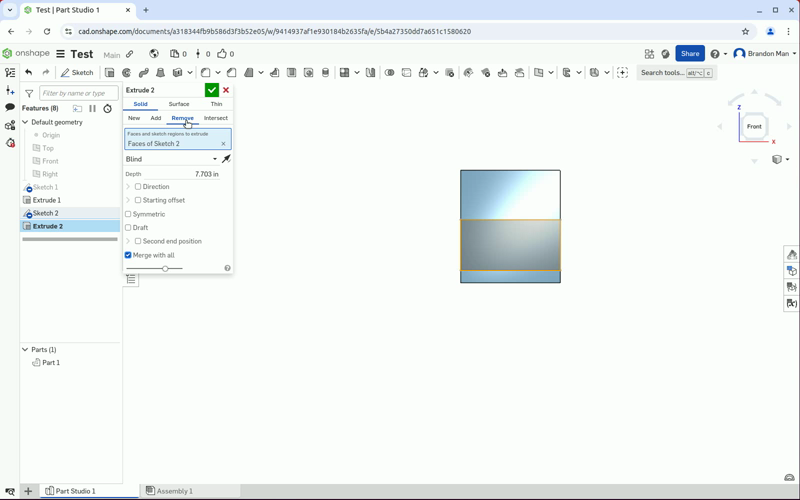
key(enter)
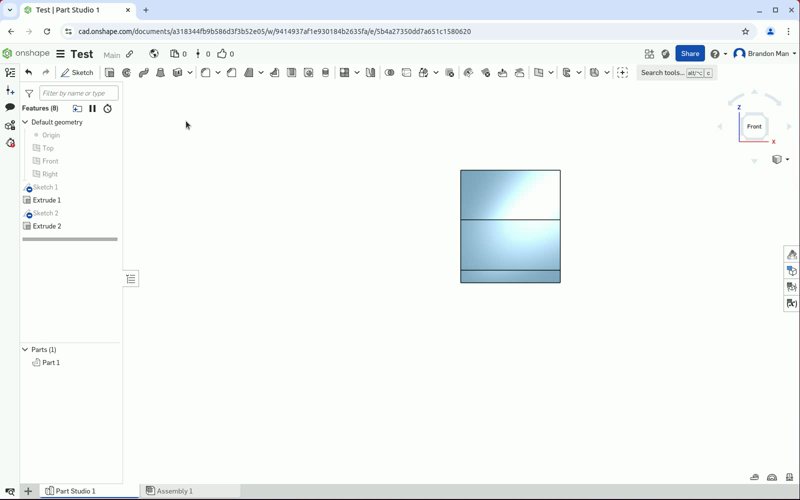
key(shift+h)
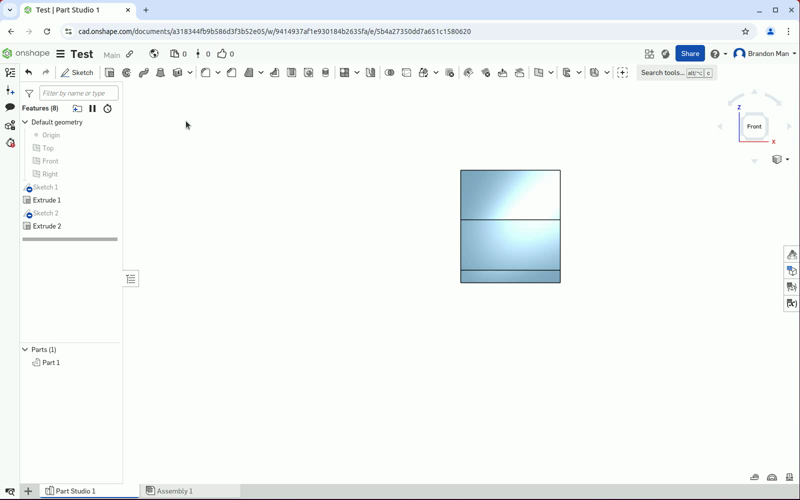
key(shift+h)
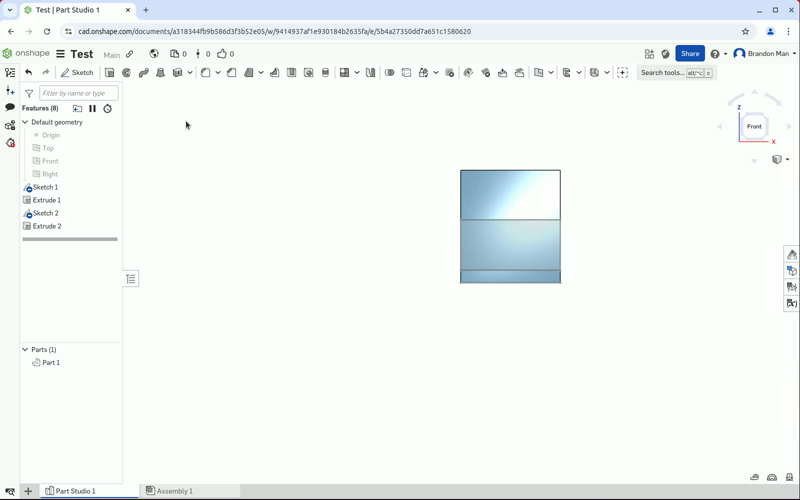
key(shift+7)
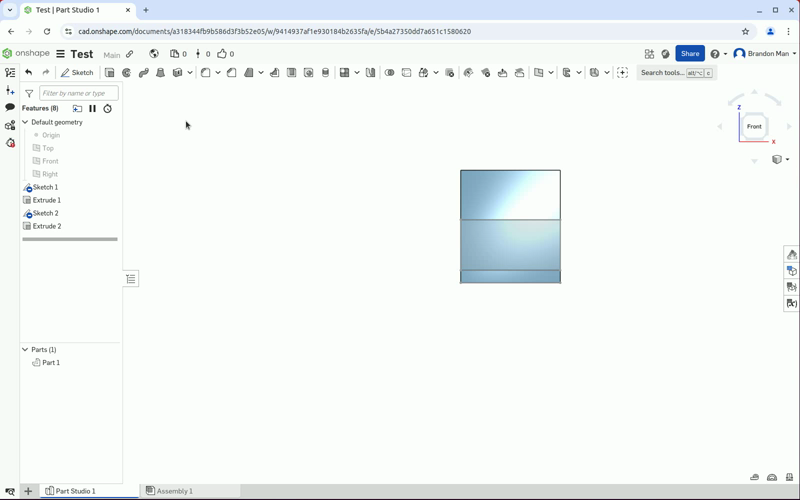
key(left, 2)
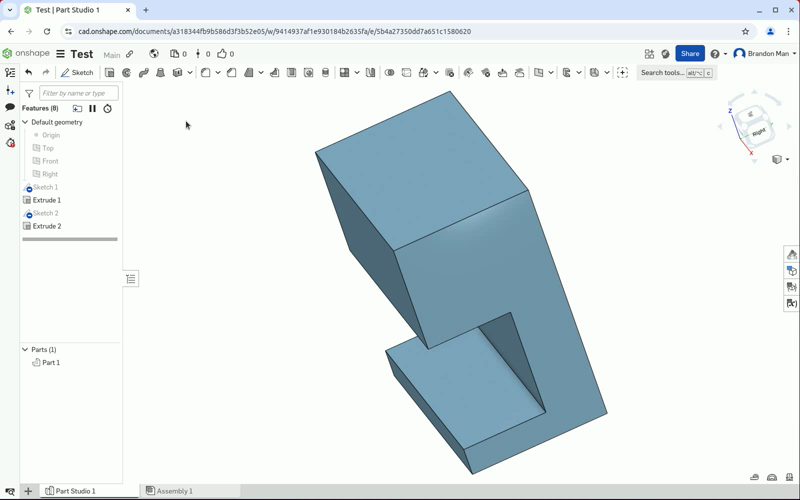
key(down, 2)
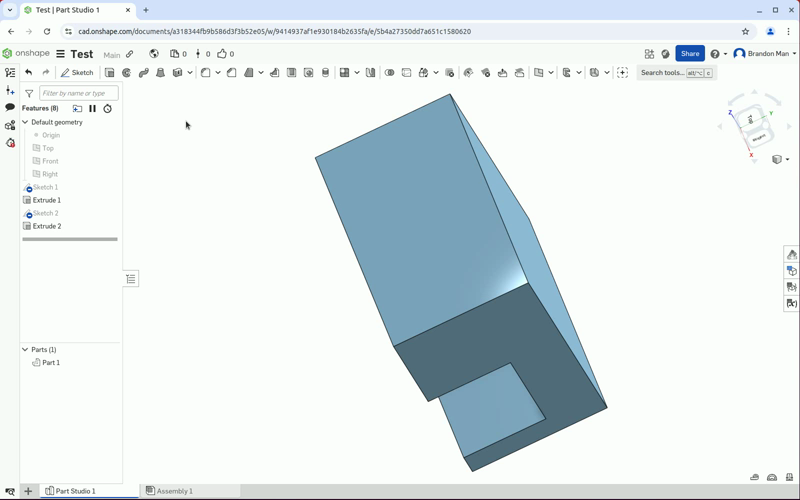
key(up, 2)
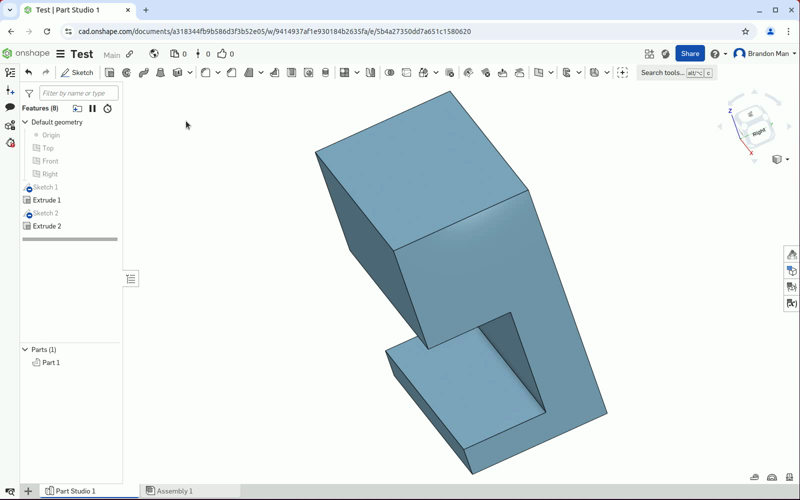
key(right, 2)
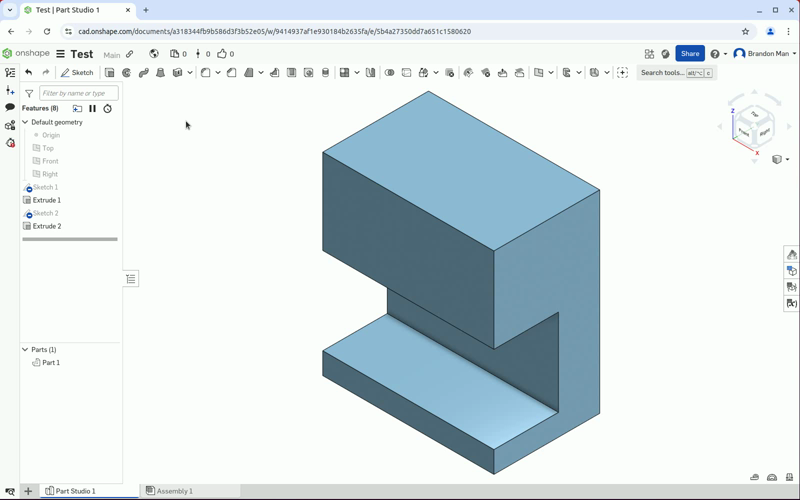
mouse_move(73, 189)
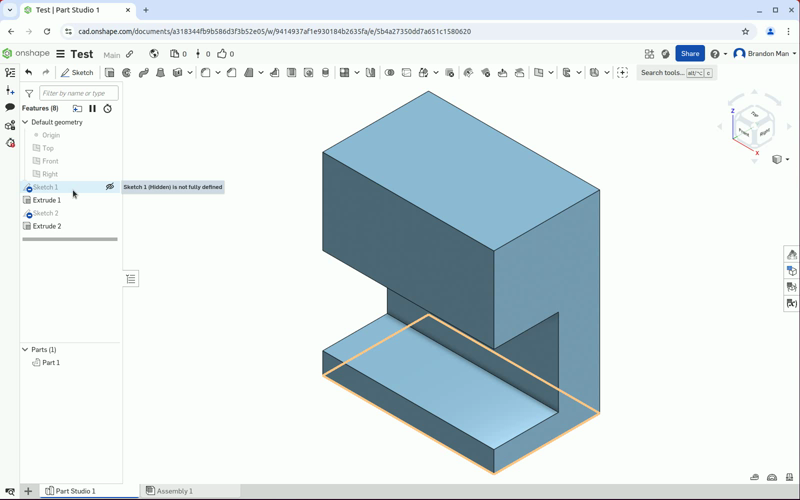
click(73, 189)